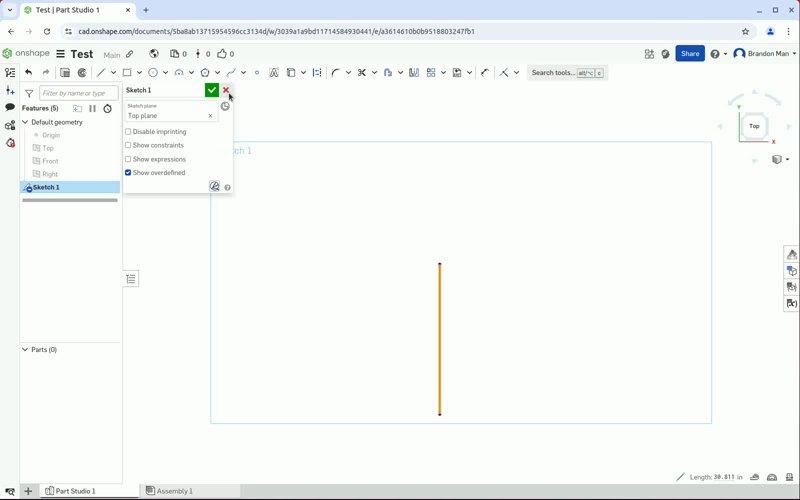
key(shift+h)
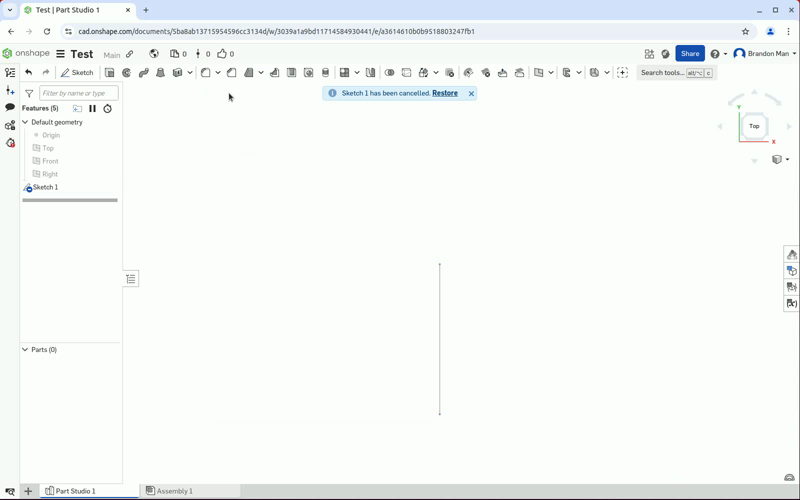
key(shift+s)
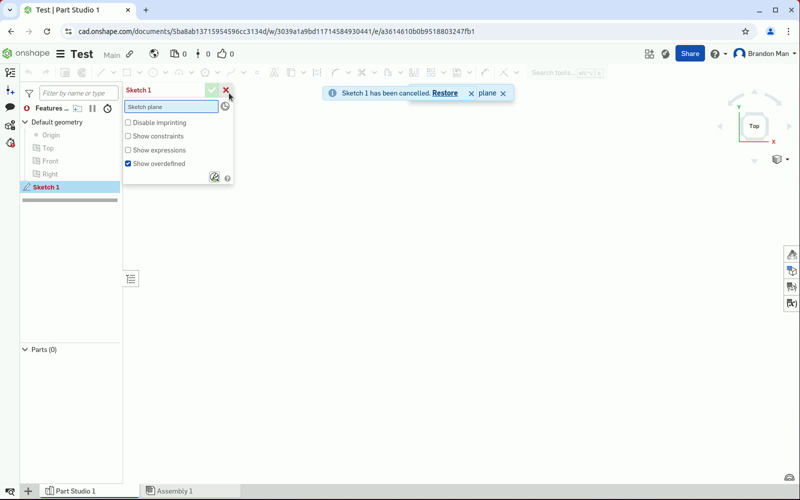
mouse_move(73, 150)
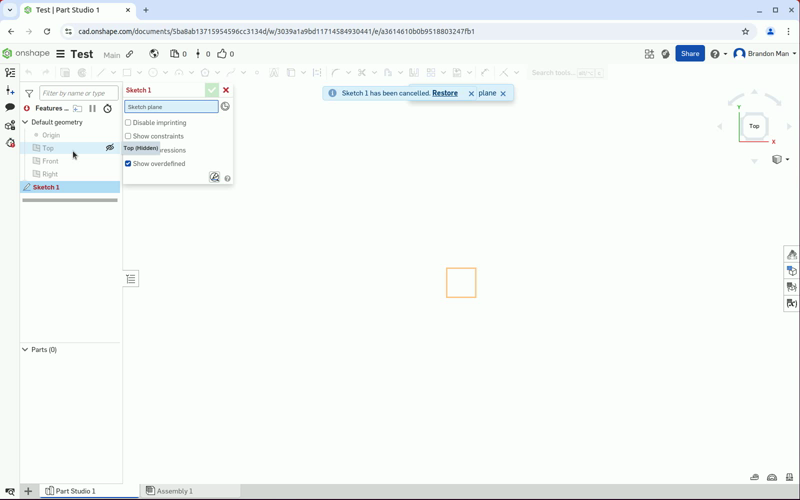
click(73, 150)
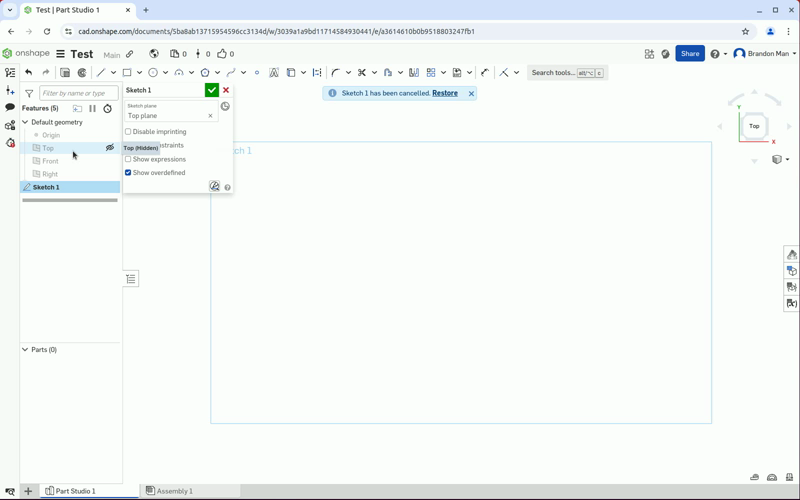
mouse_move(73, 352)
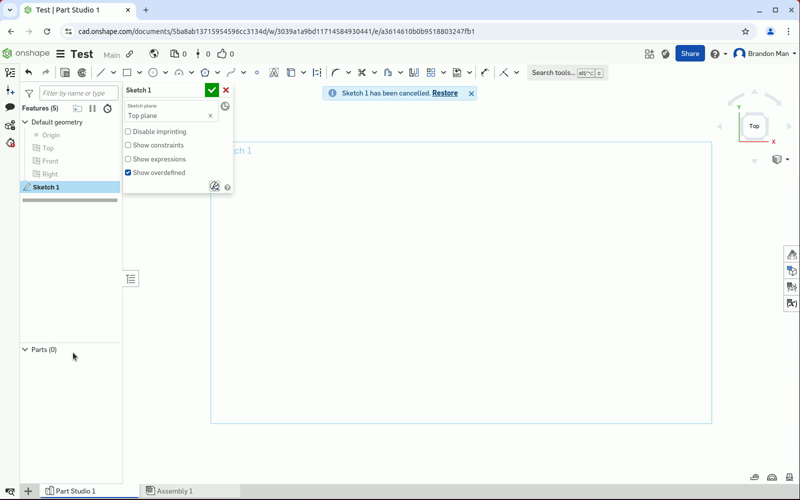
key(y)
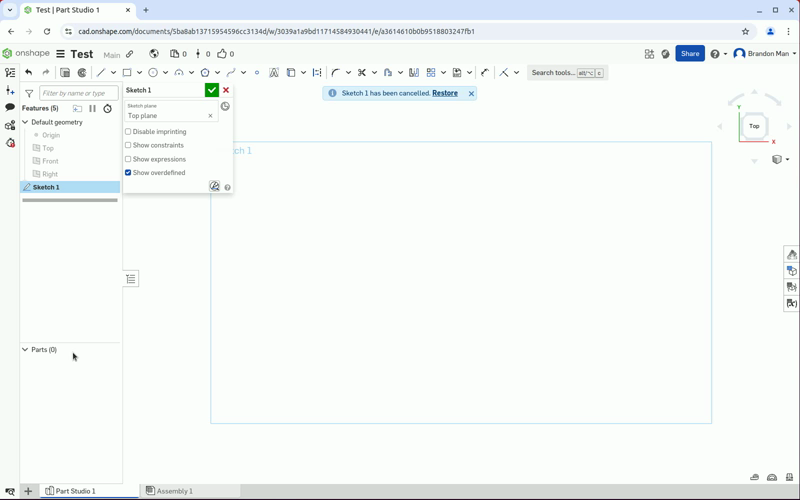
key(l)
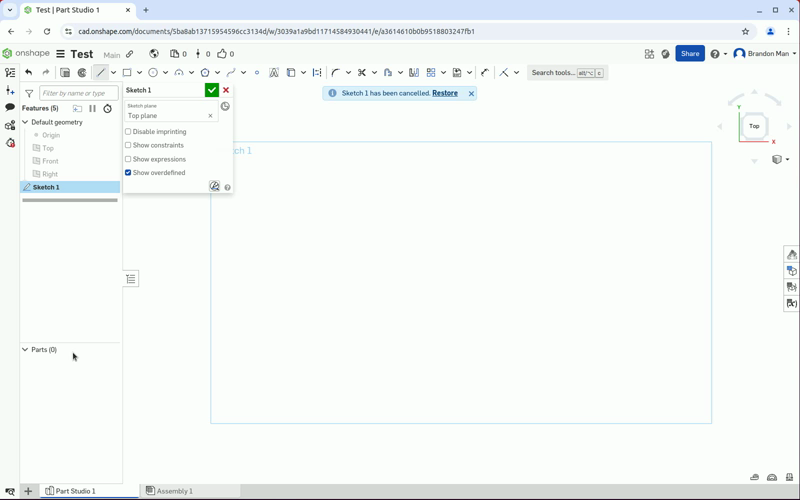
key_down(shift)
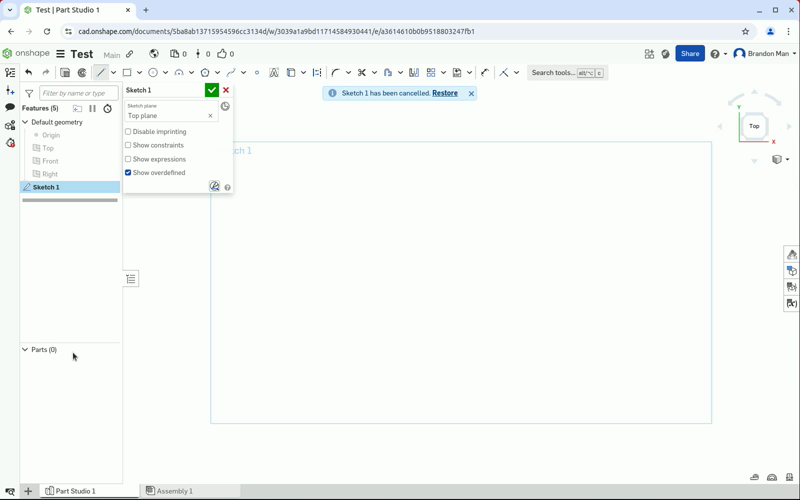
mouse_move(404, 339)
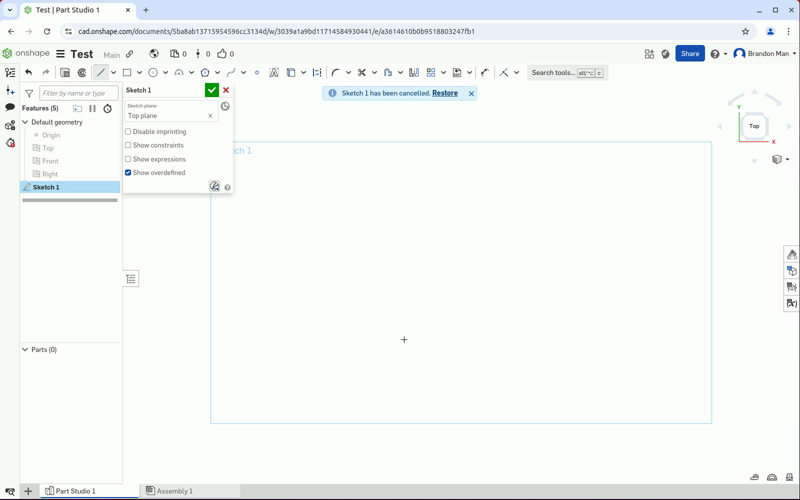
click(404, 339)
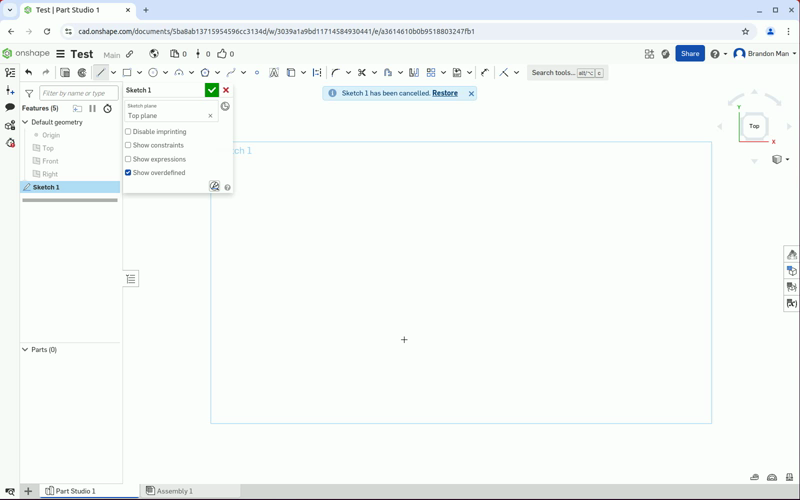
key_up(shift)
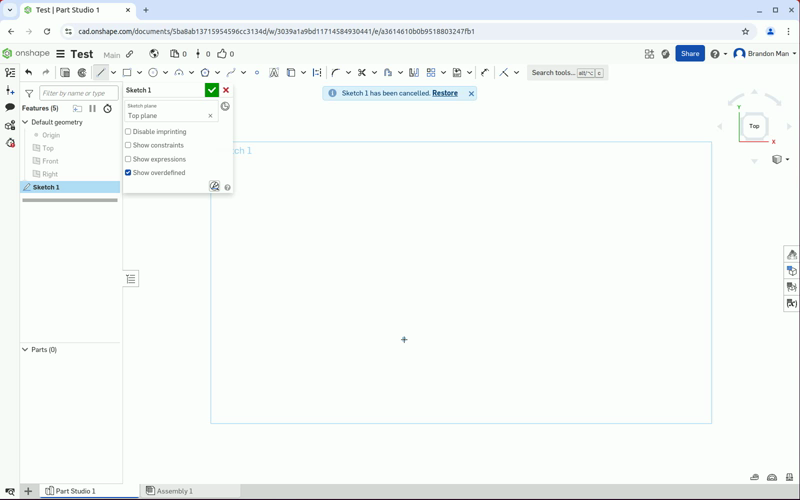
key_down(shift)
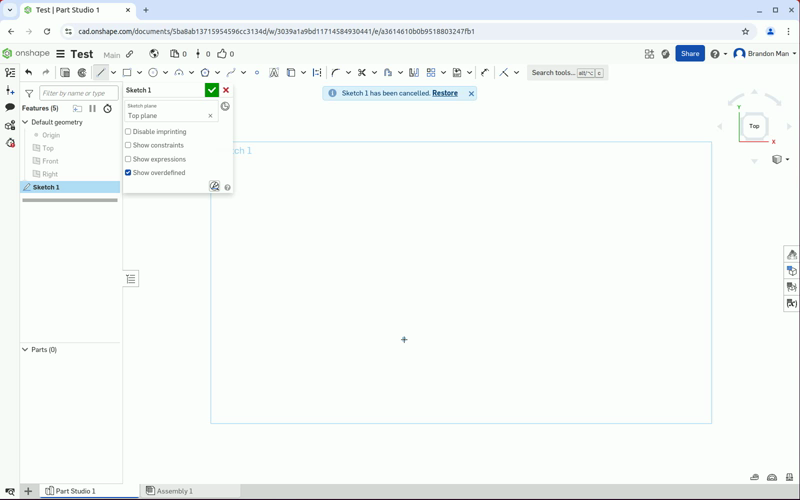
mouse_move(516, 339)
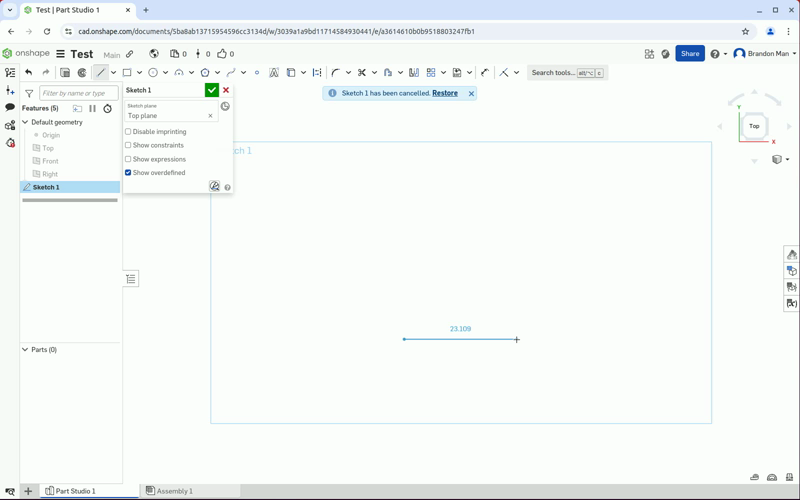
click(516, 339)
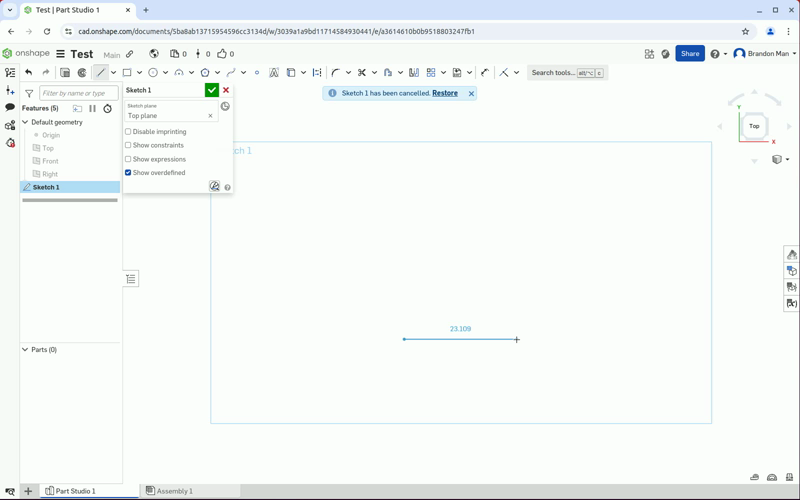
key_up(shift)
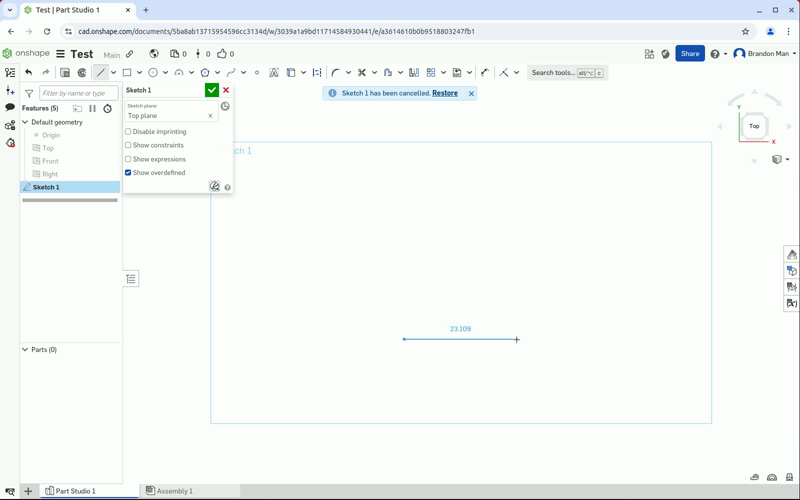
key_down(shift)
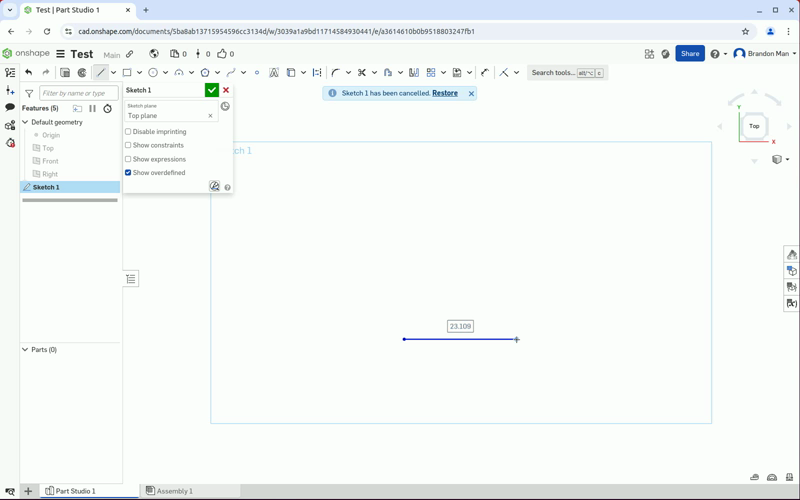
mouse_move(546, 339)
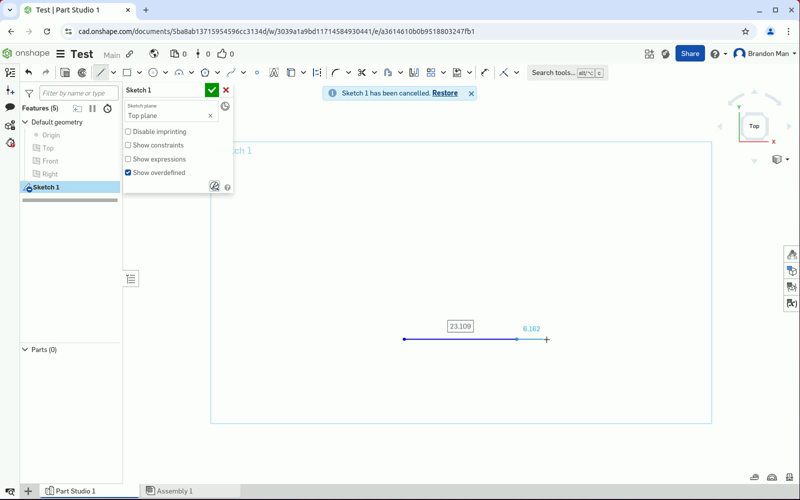
mouse_move(516, 296)
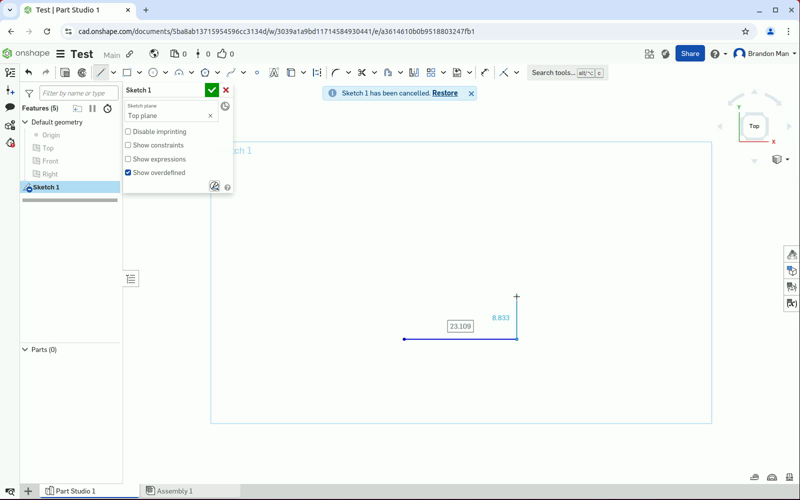
click(516, 296)
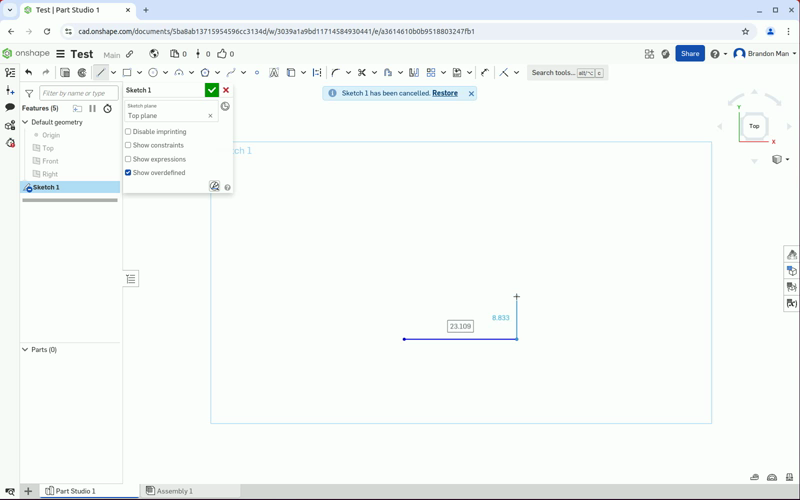
key_up(shift)
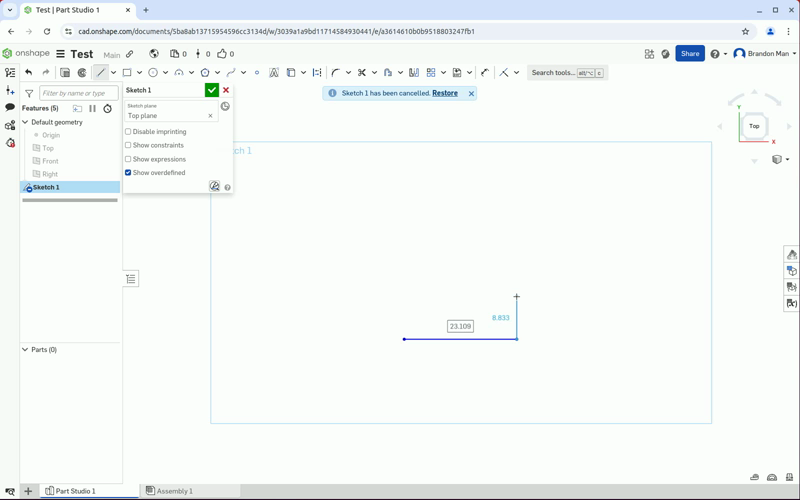
key(esc)
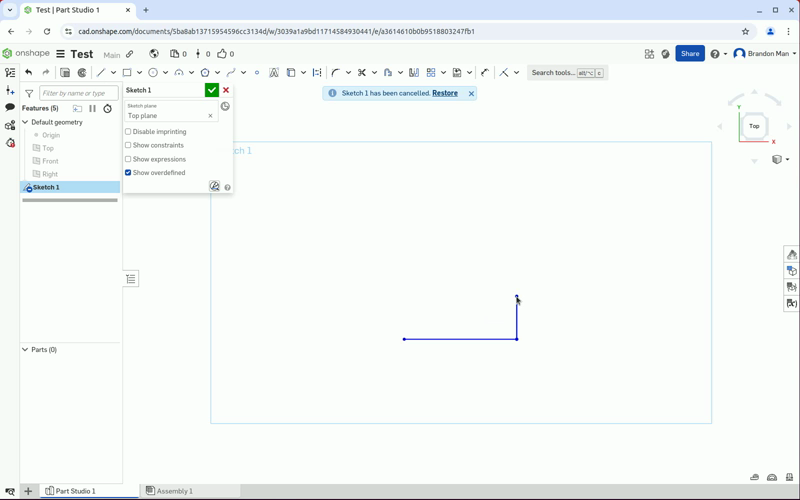
key(a)
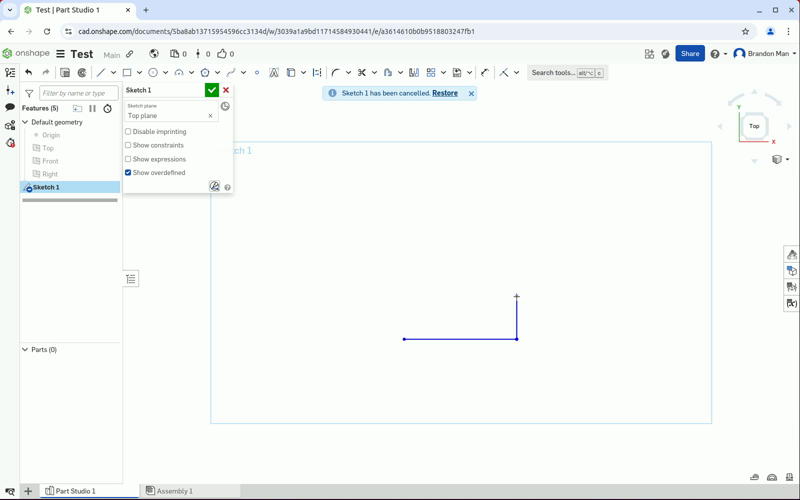
mouse_move(516, 296)
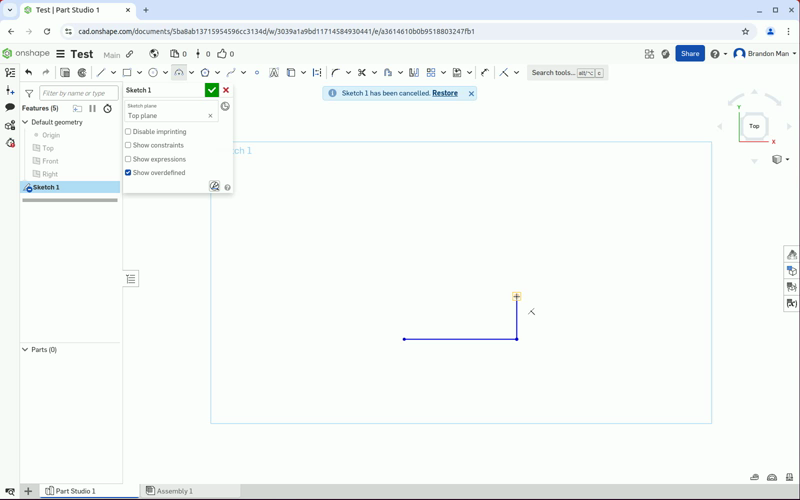
click(516, 296)
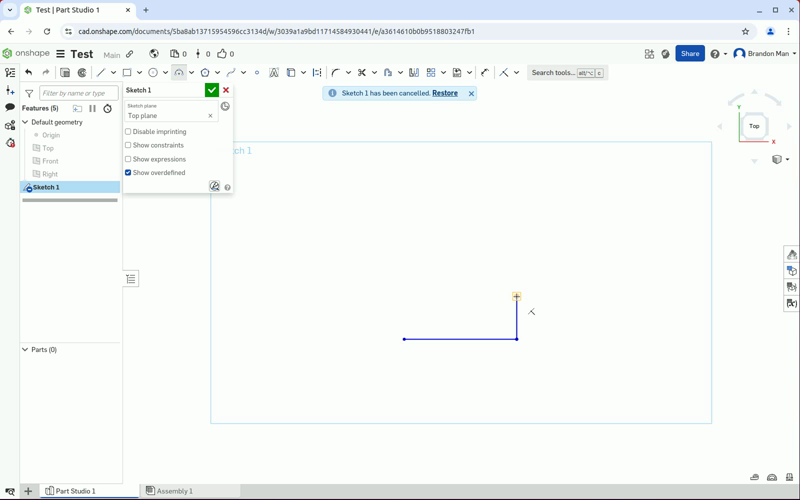
key_down(shift)
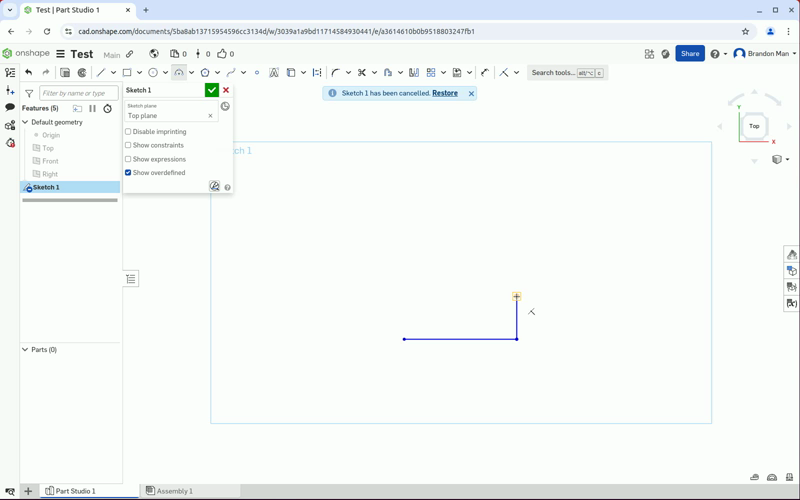
mouse_move(516, 269)
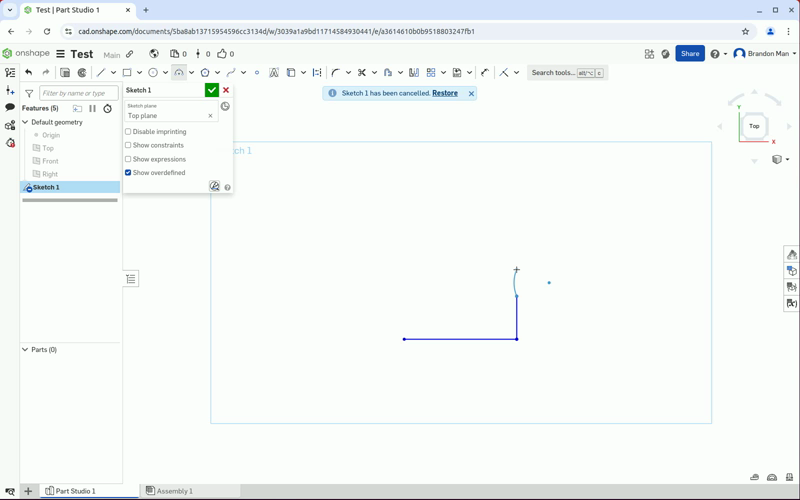
click(516, 269)
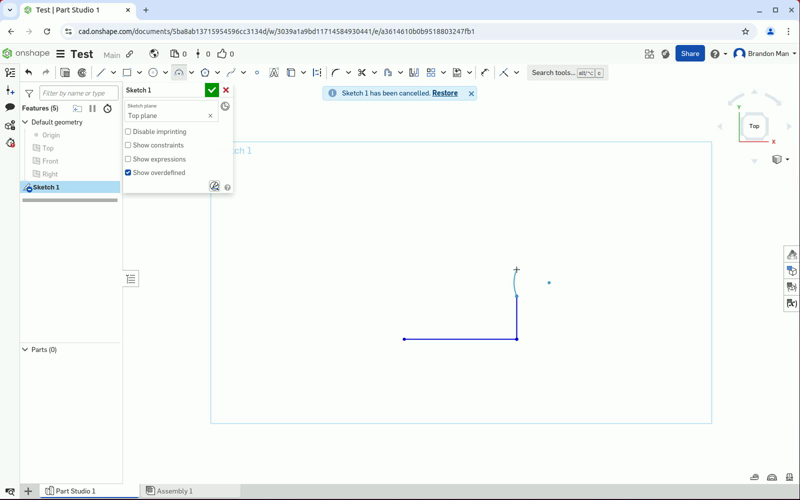
mouse_move(503, 282)
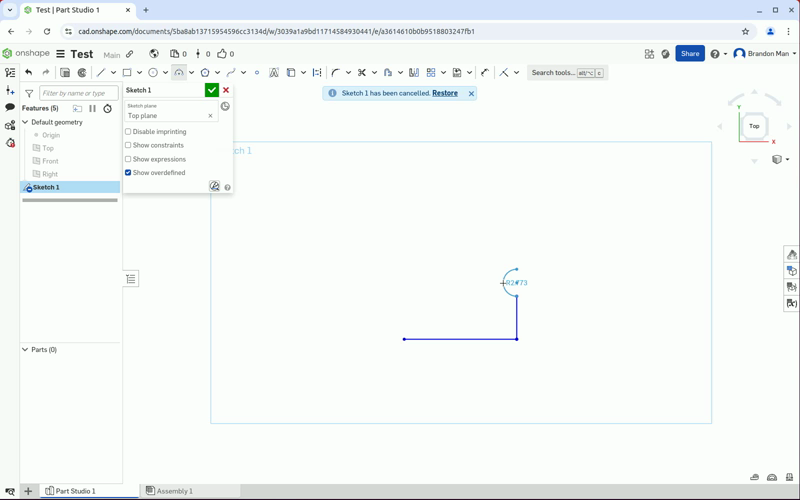
click(503, 282)
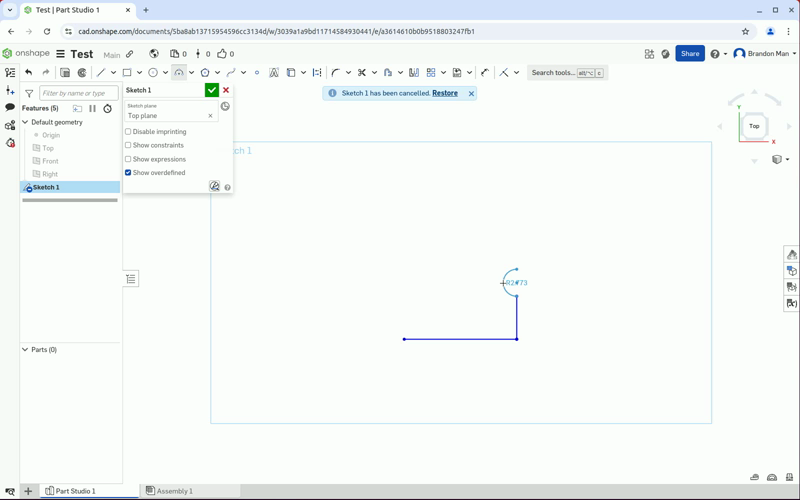
key_up(shift)
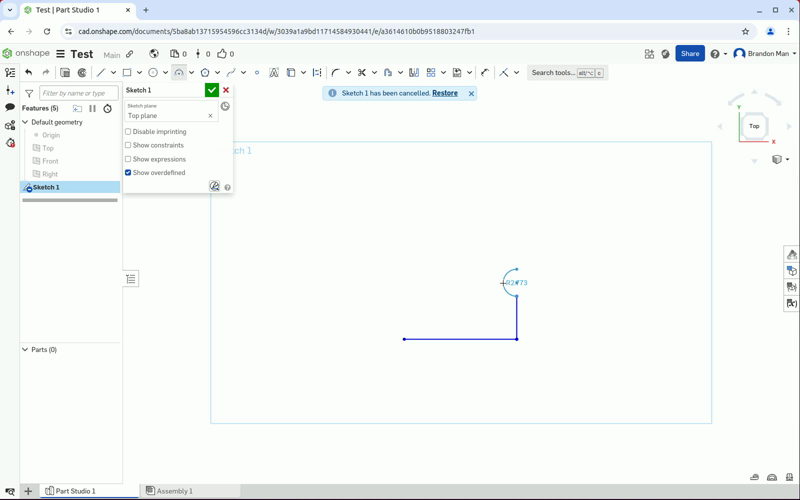
key(esc)
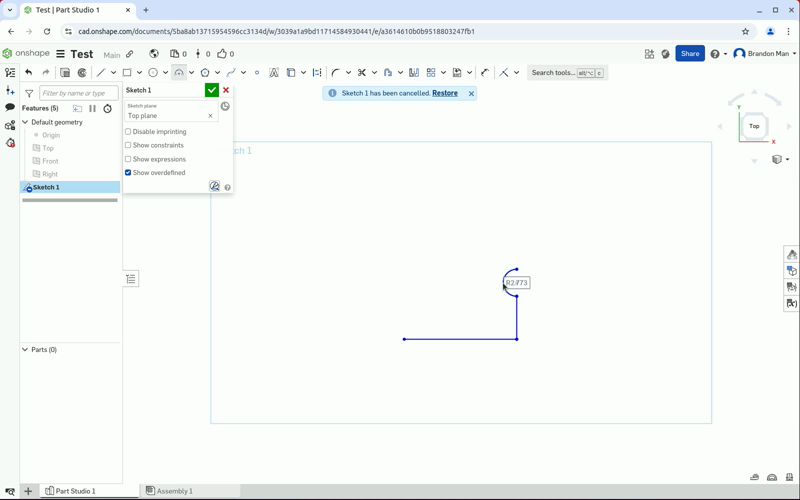
key(l)
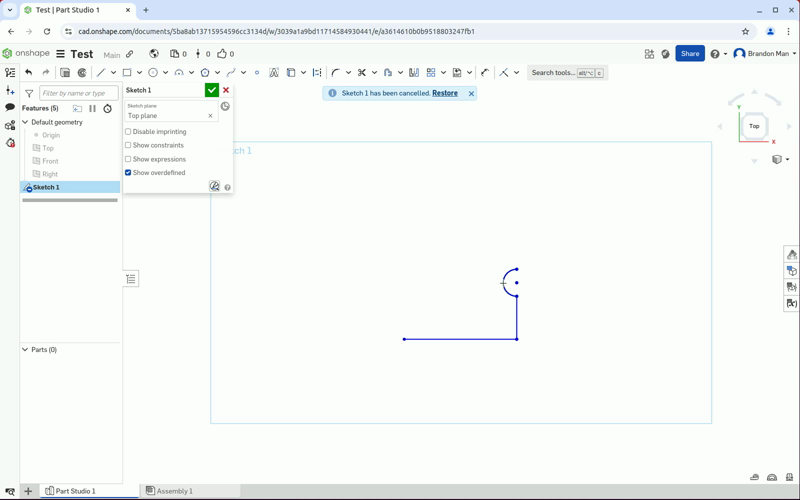
mouse_move(516, 269)
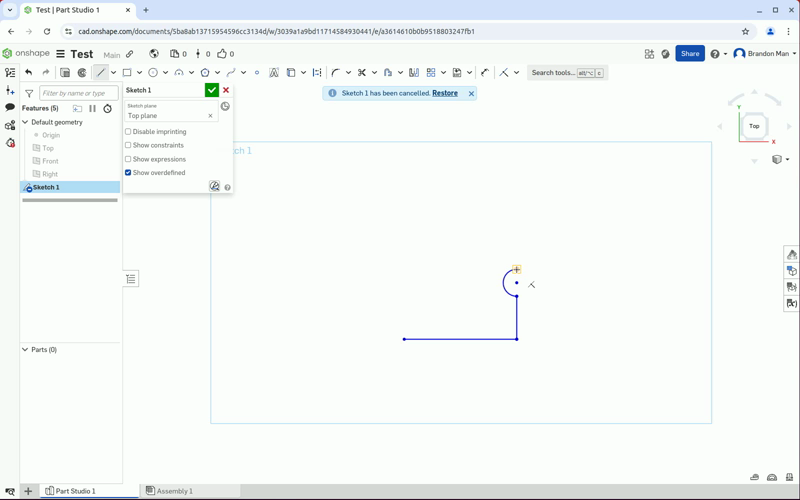
click(516, 269)
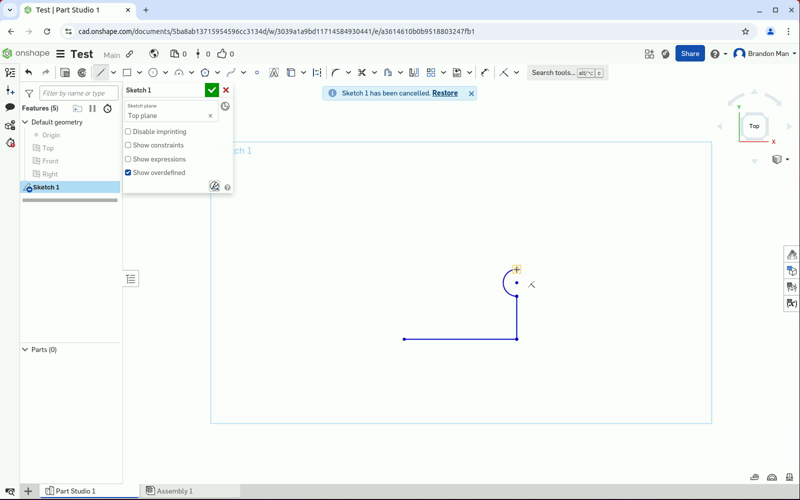
key_down(shift)
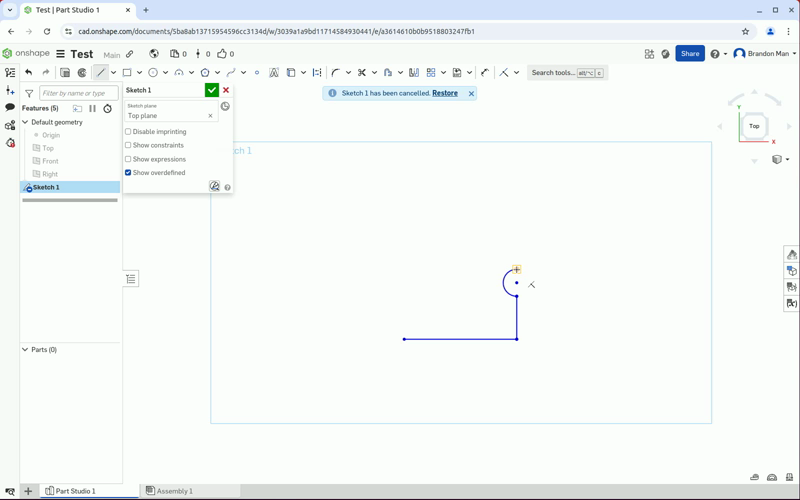
mouse_move(546, 269)
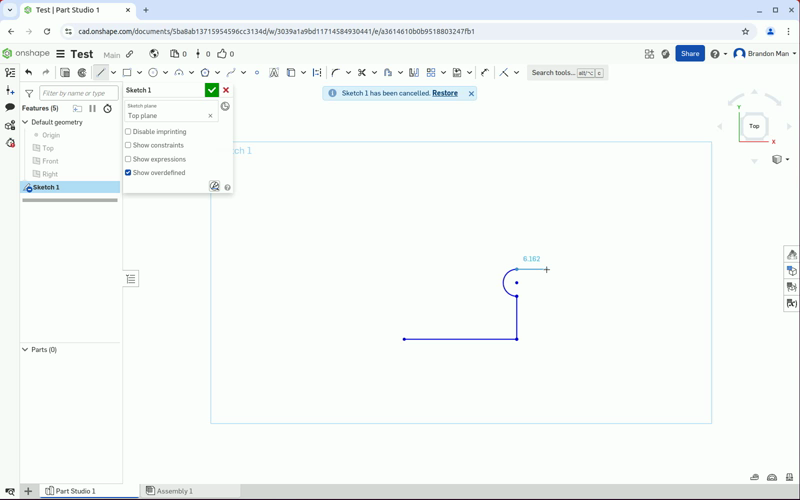
mouse_move(516, 226)
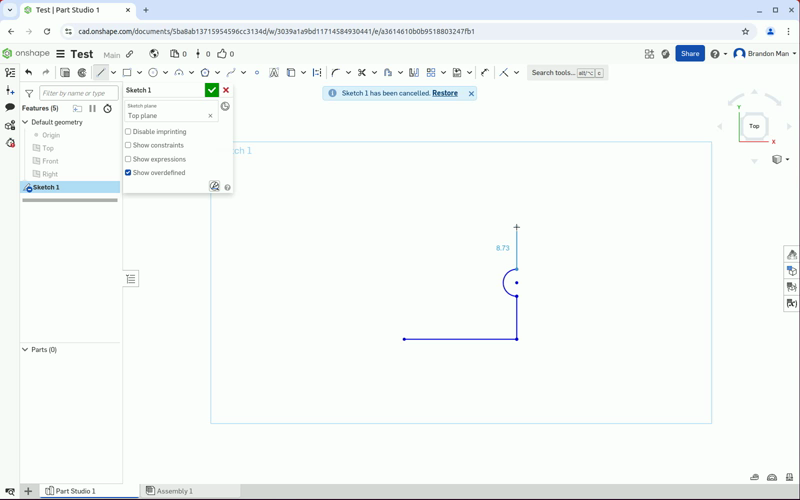
click(516, 226)
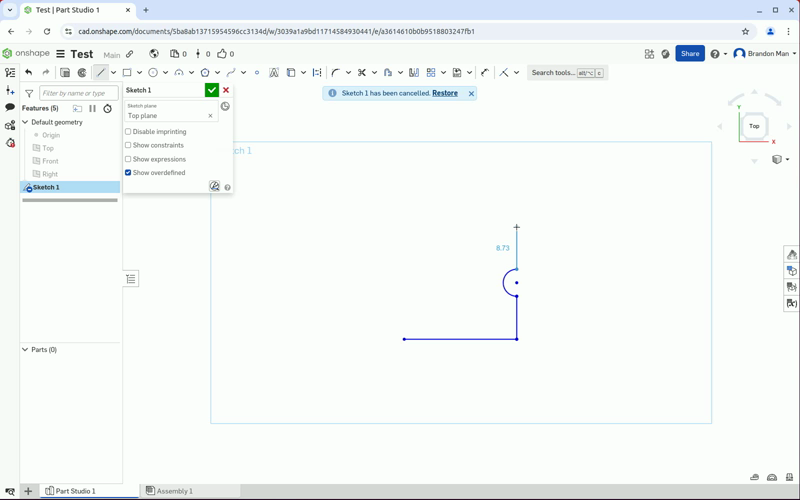
key_up(shift)
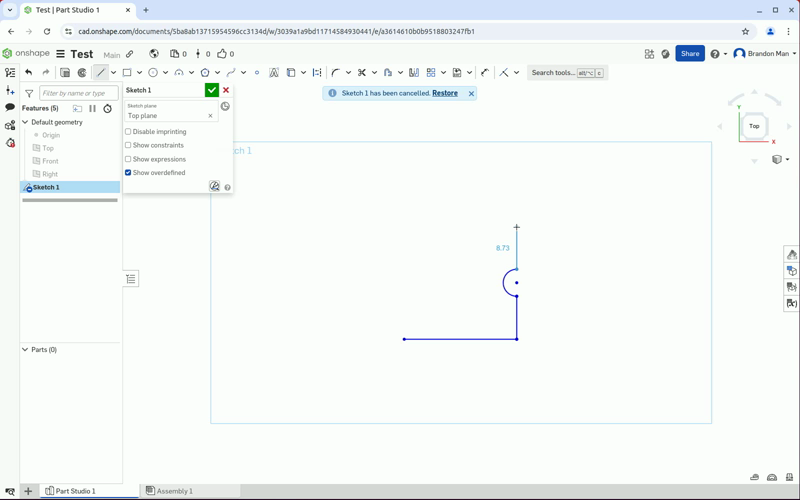
key_down(shift)
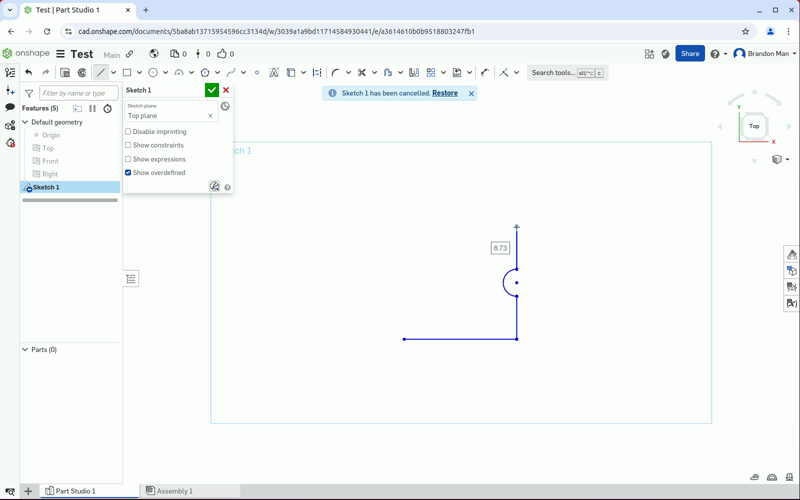
mouse_move(404, 226)
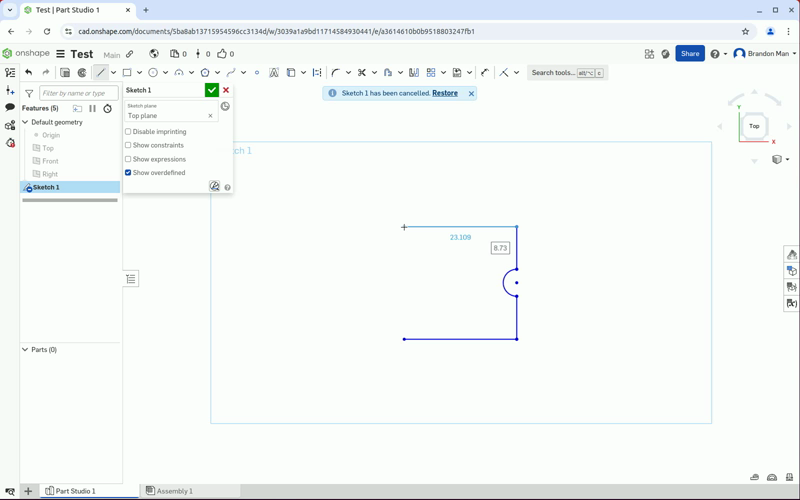
click(404, 226)
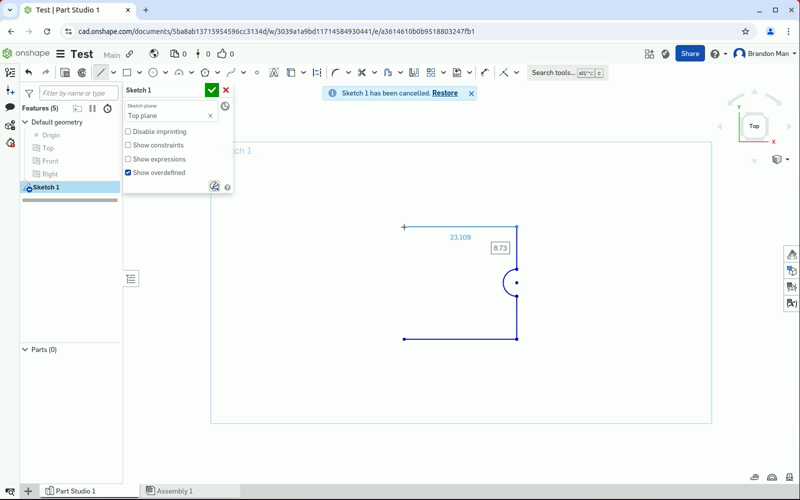
key_up(shift)
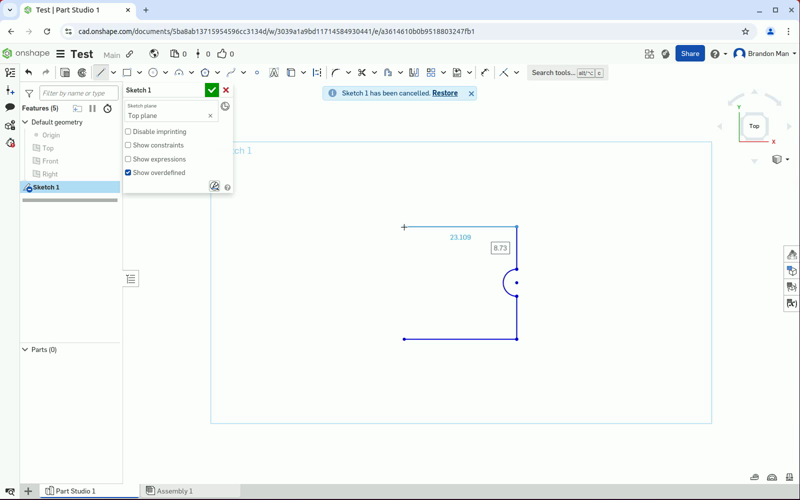
key_down(shift)
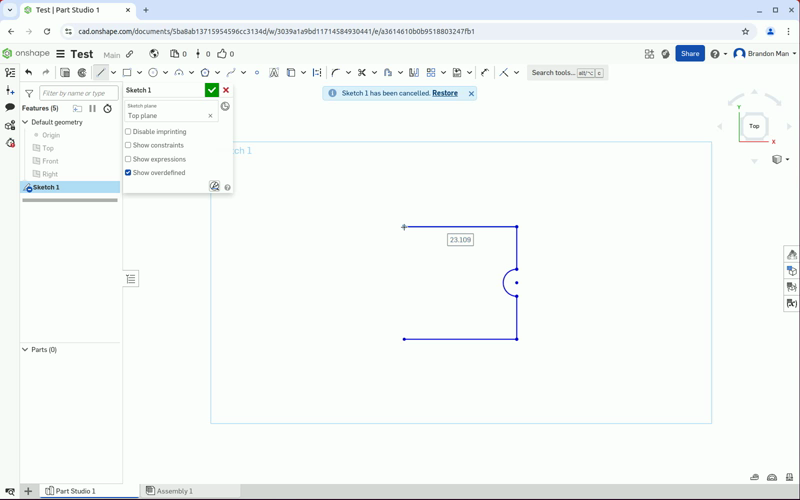
mouse_move(404, 339)
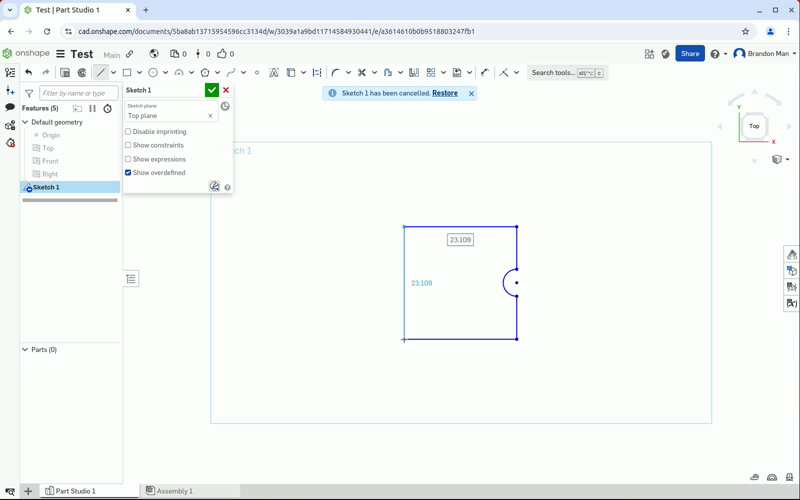
key_up(shift)
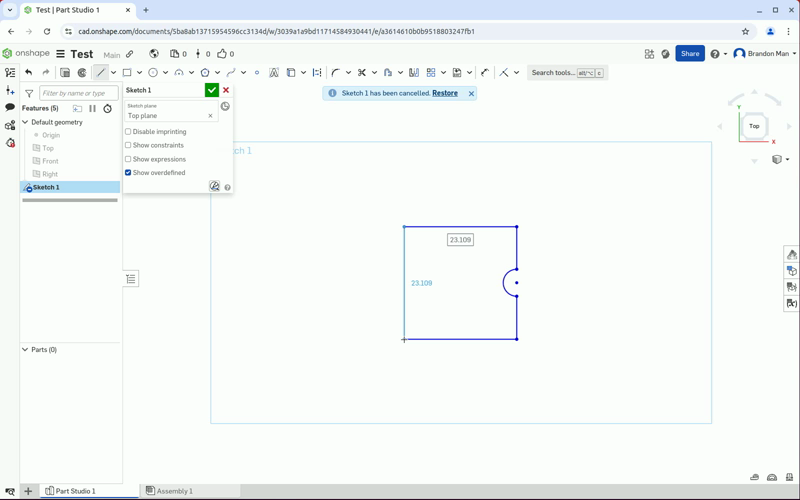
click(404, 339)
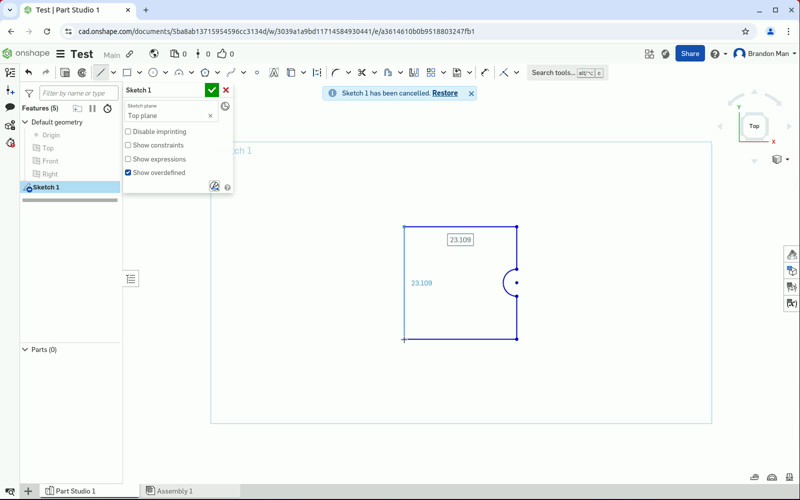
key(esc)
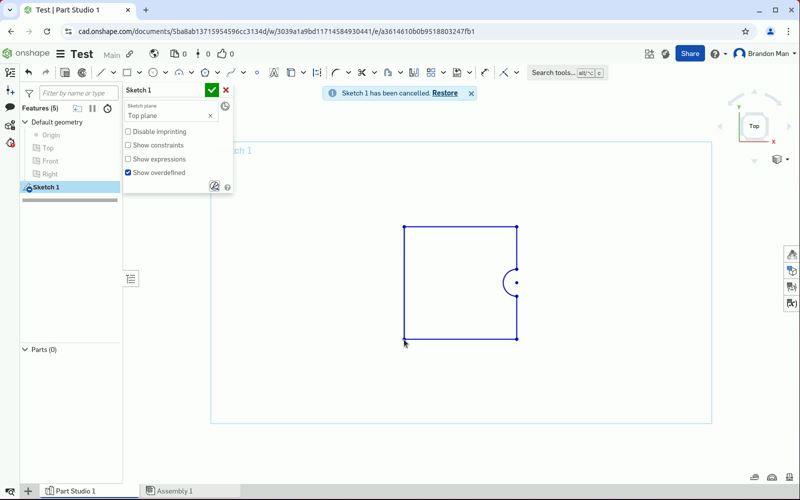
mouse_move(474, 235)
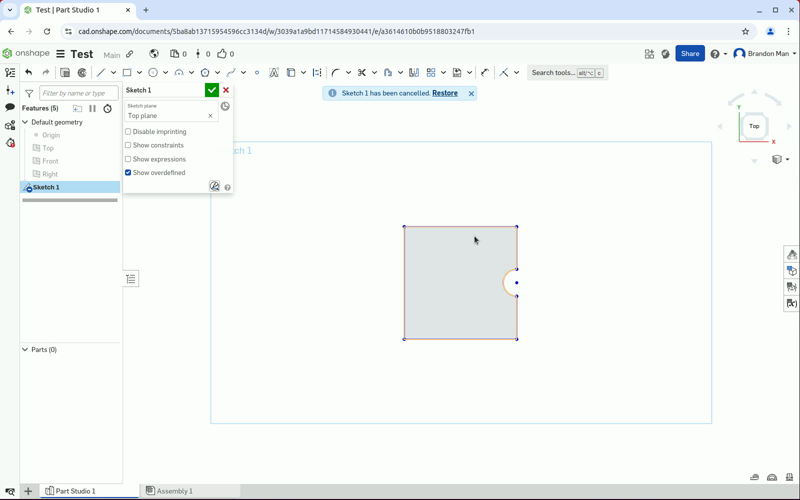
scroll(6)
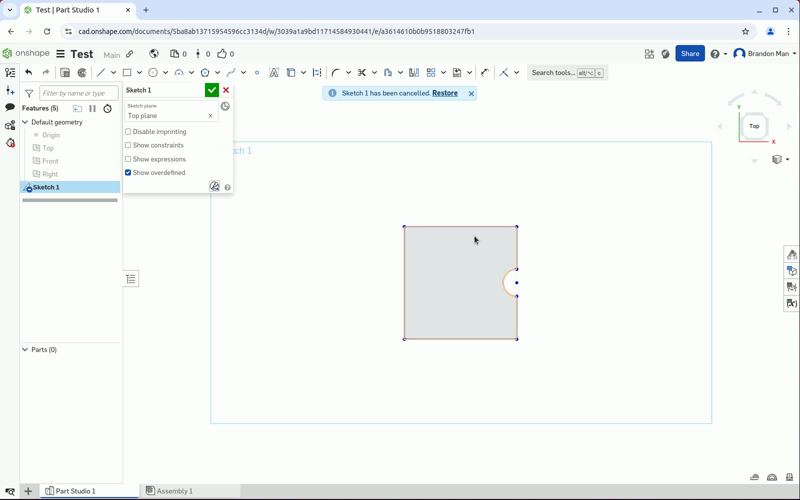
scroll(6)
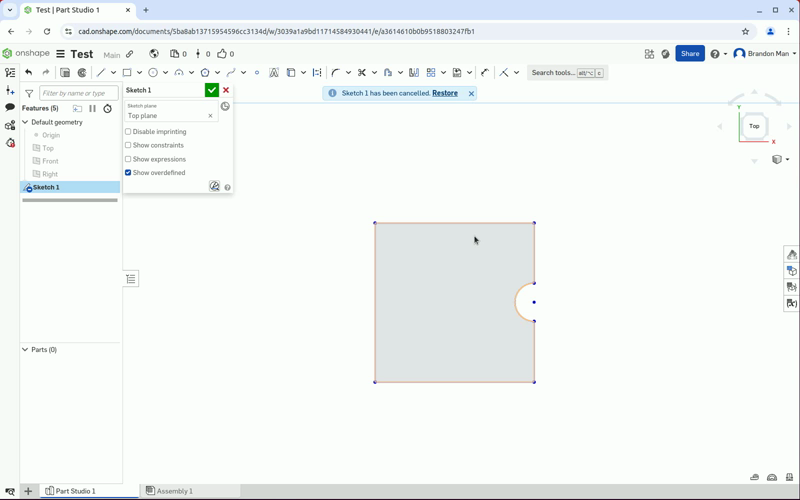
scroll(6)
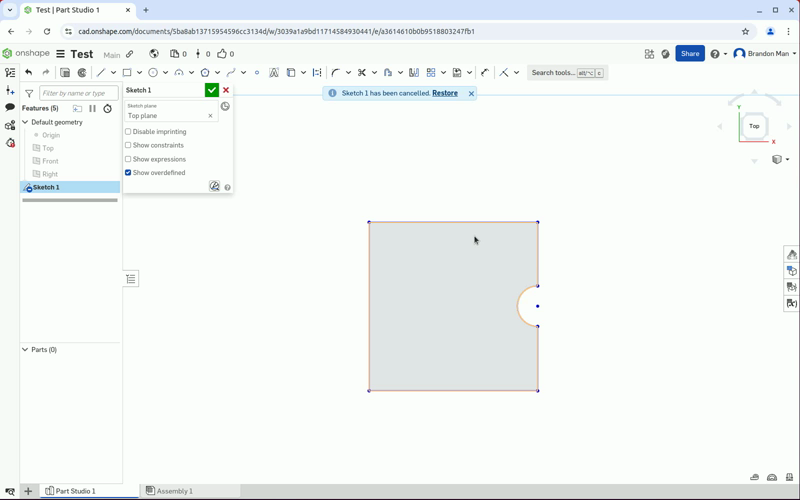
scroll(6)
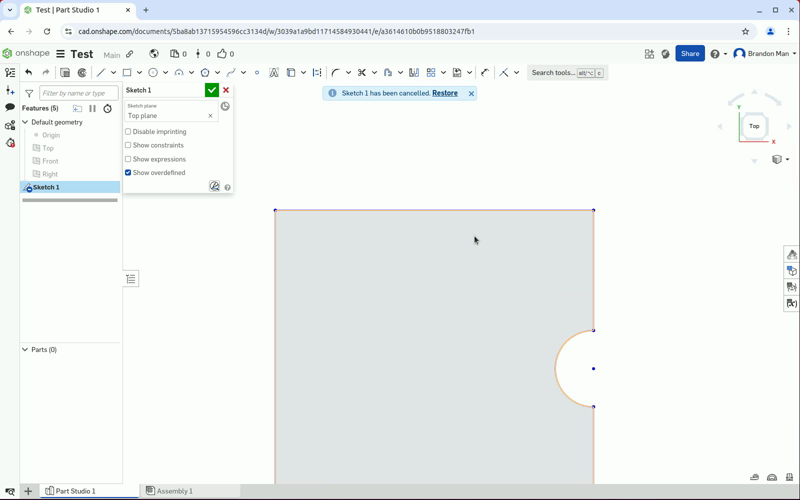
scroll(6)
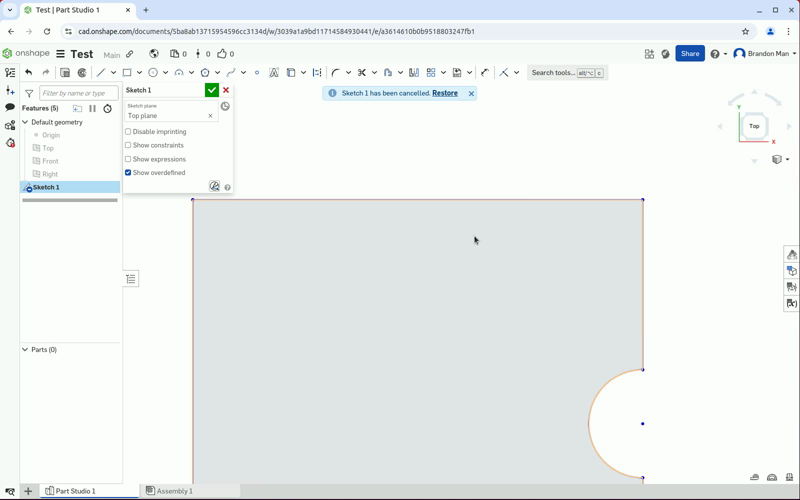
scroll(6)
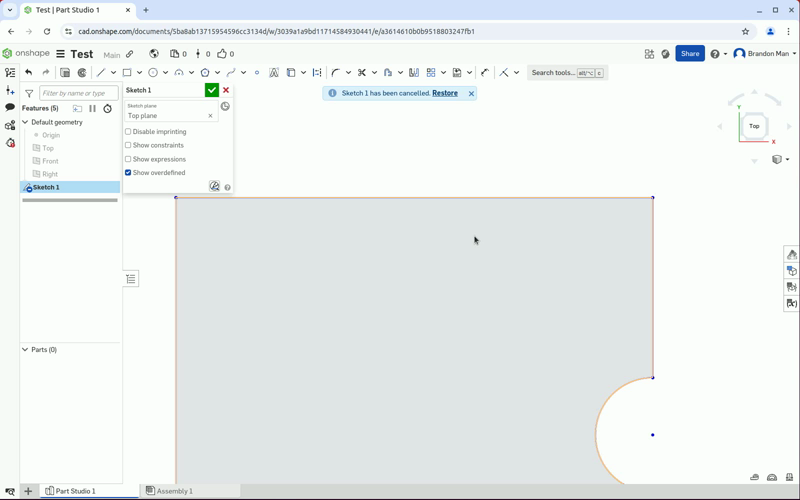
scroll(6)
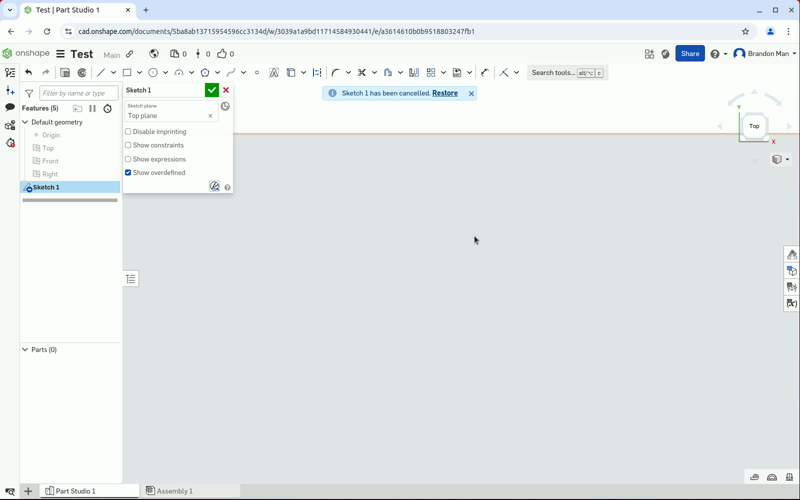
click(474, 235)
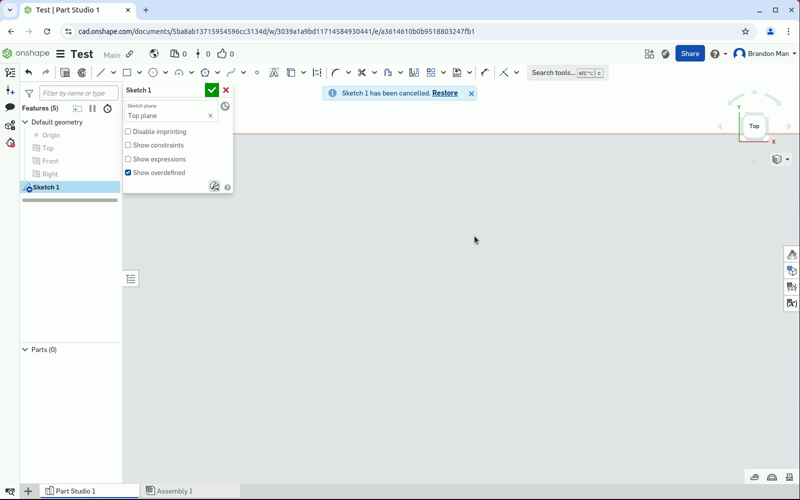
scroll(-6)
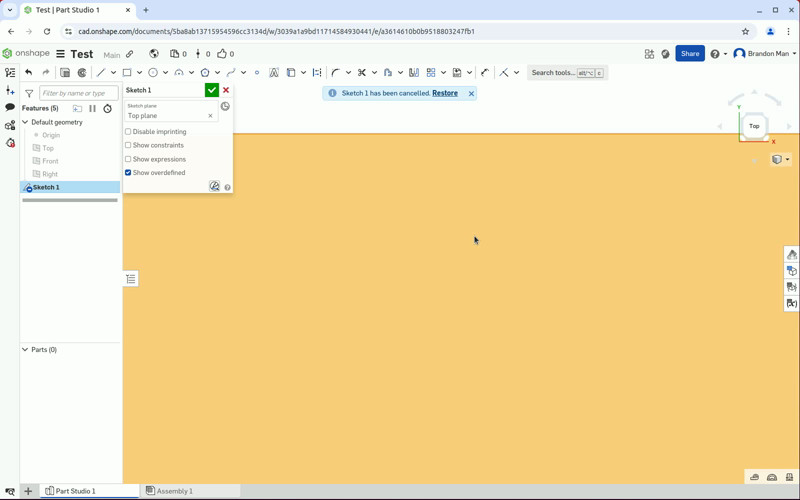
scroll(-6)
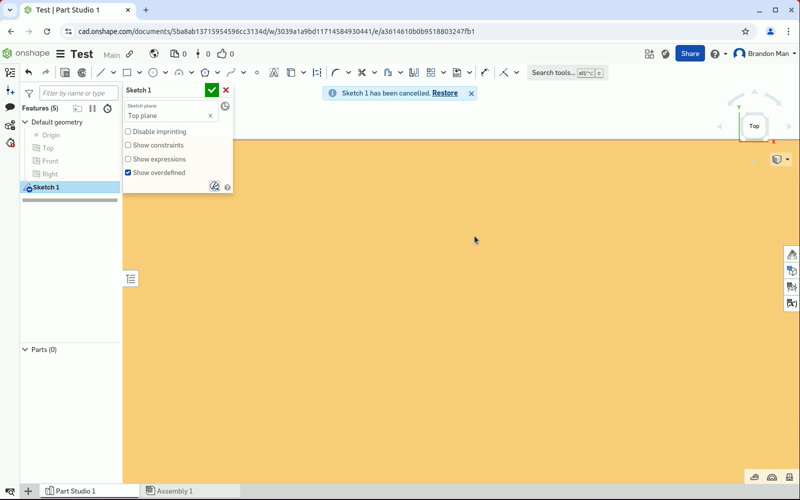
scroll(-6)
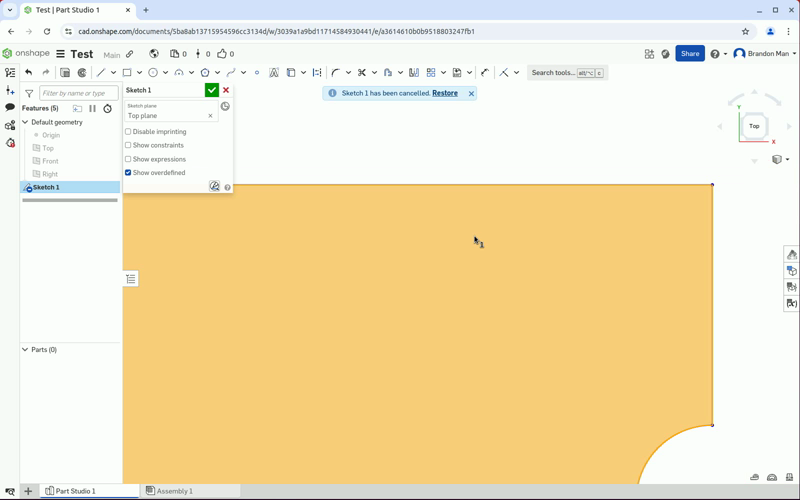
scroll(-6)
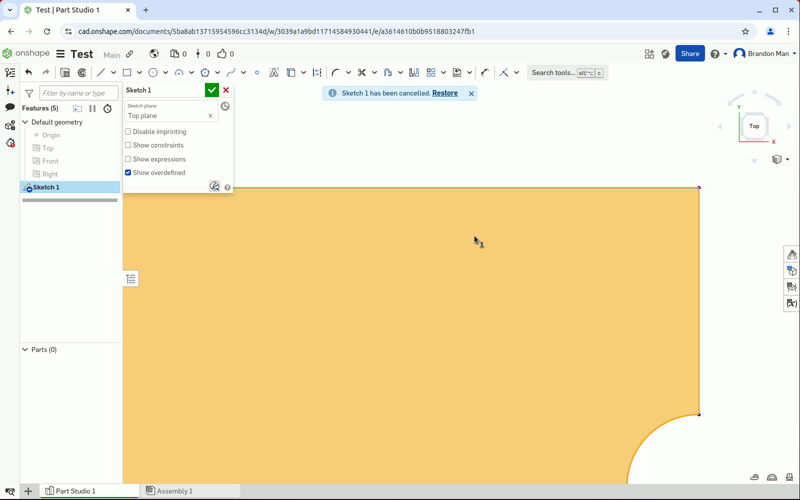
scroll(-6)
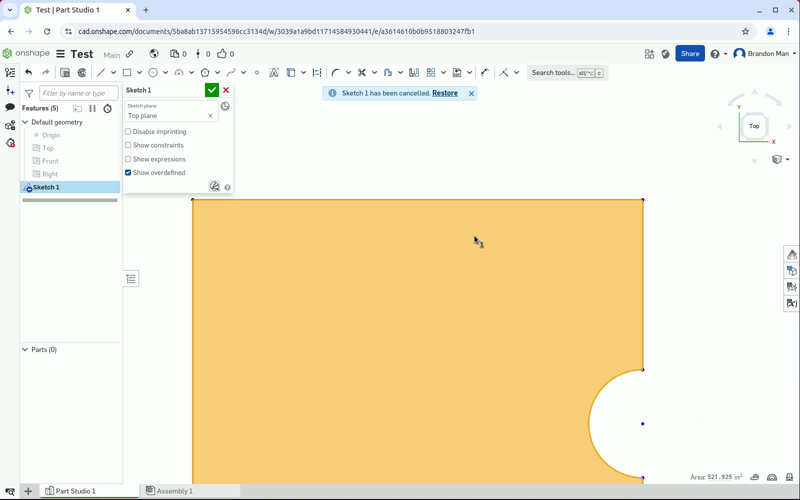
scroll(-6)
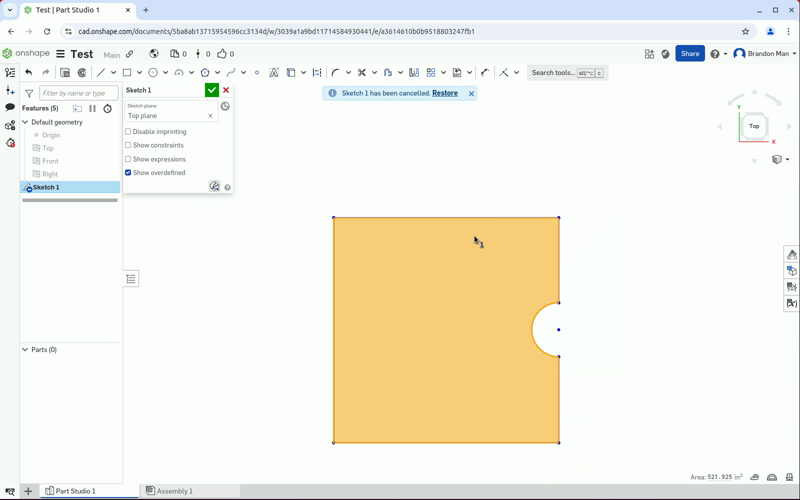
scroll(-6)
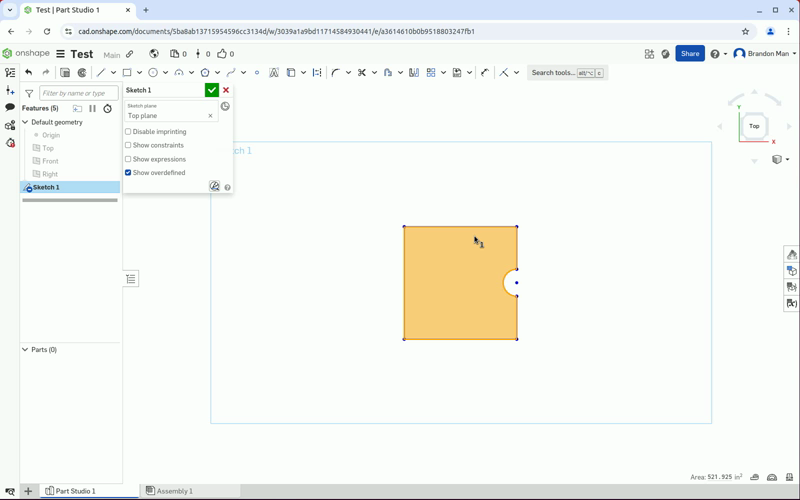
mouse_move(73, 352)
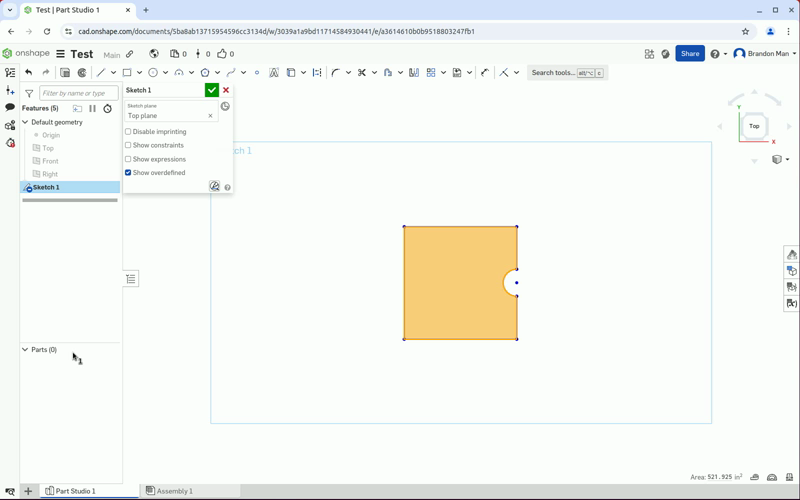
key(shift+y)
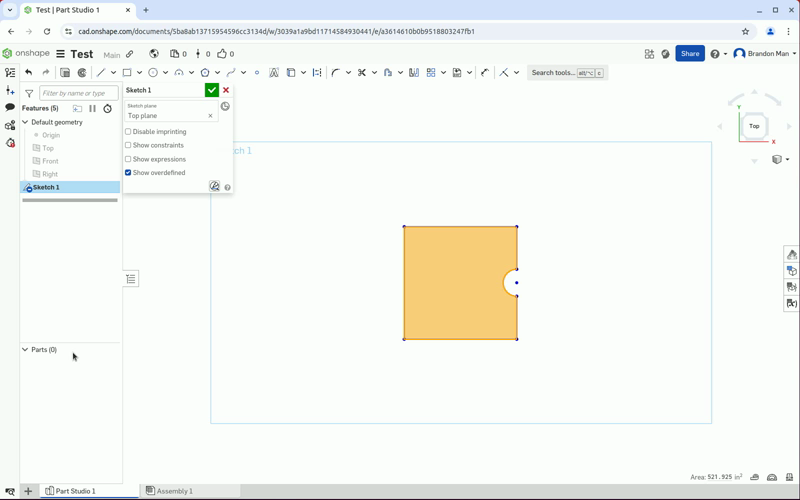
key(shift+e)
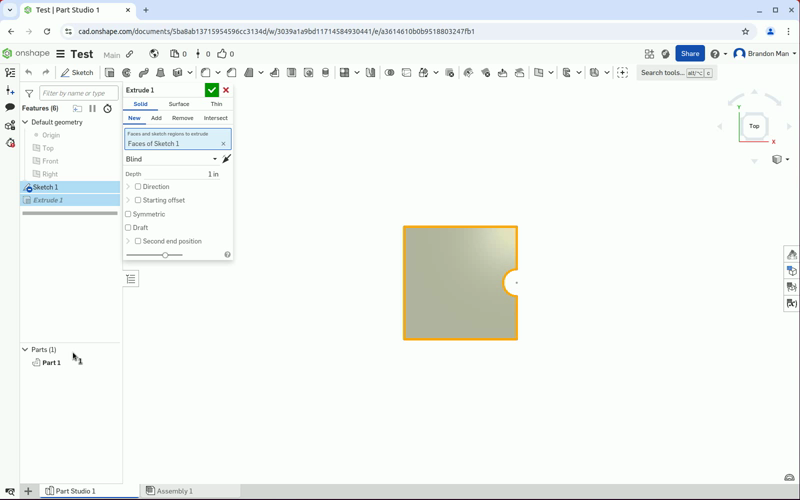
mouse_move(143, 106)
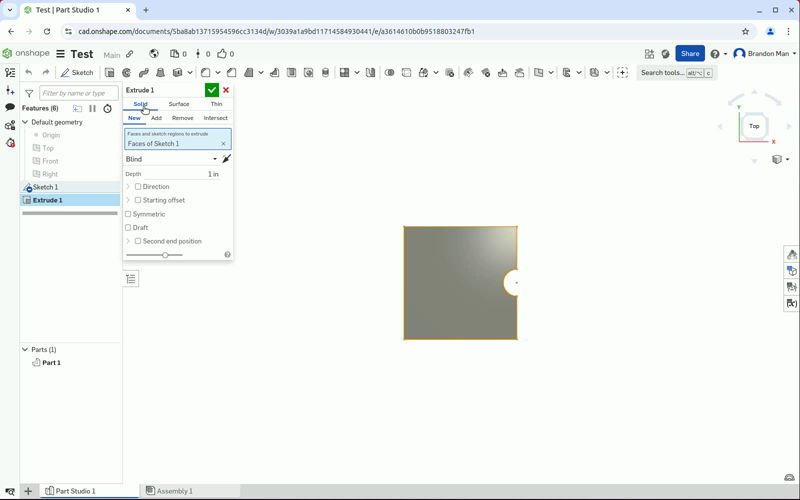
click(143, 106)
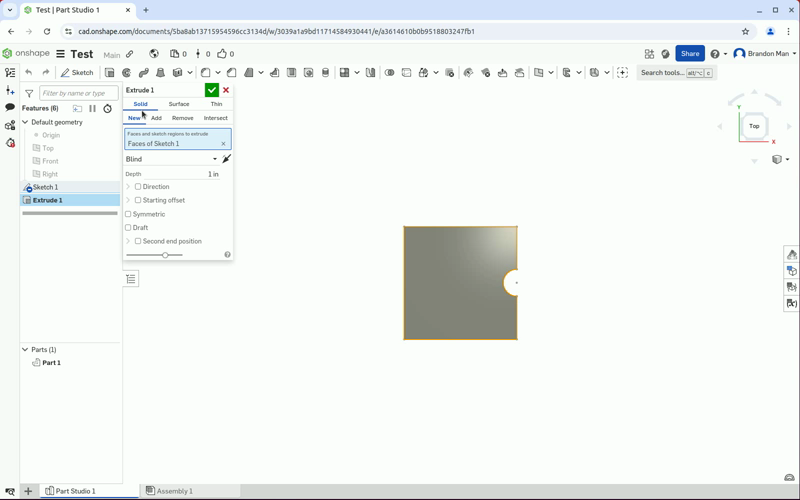
mouse_move(137, 120)
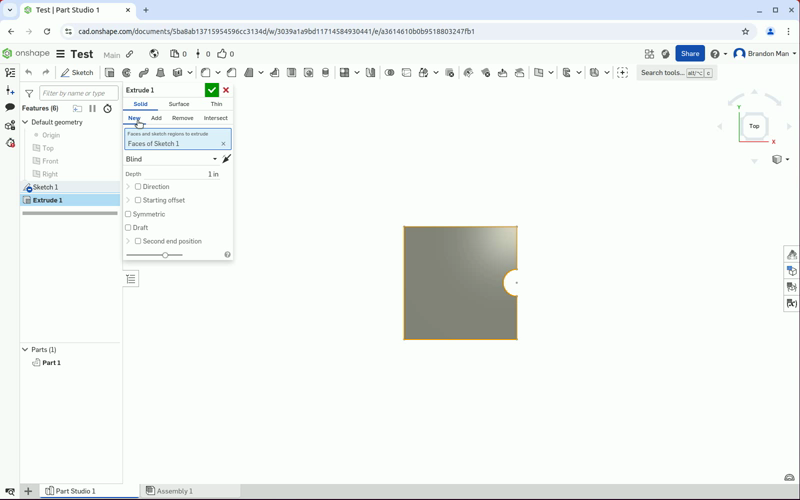
click(137, 120)
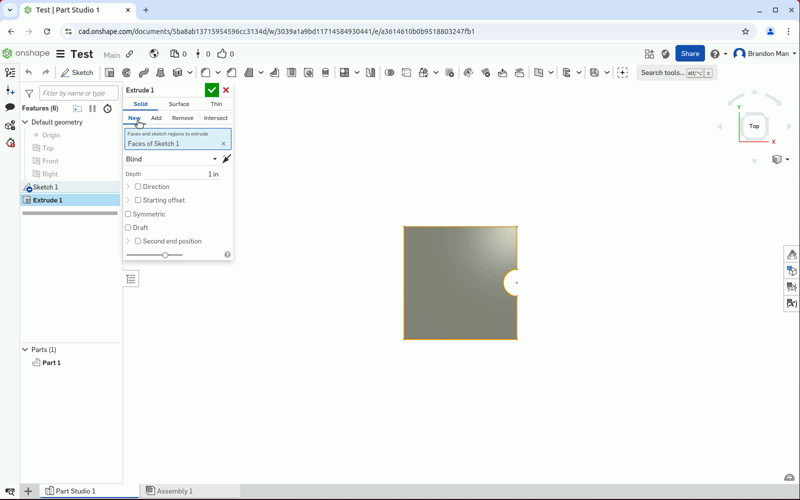
key(tab, 4)
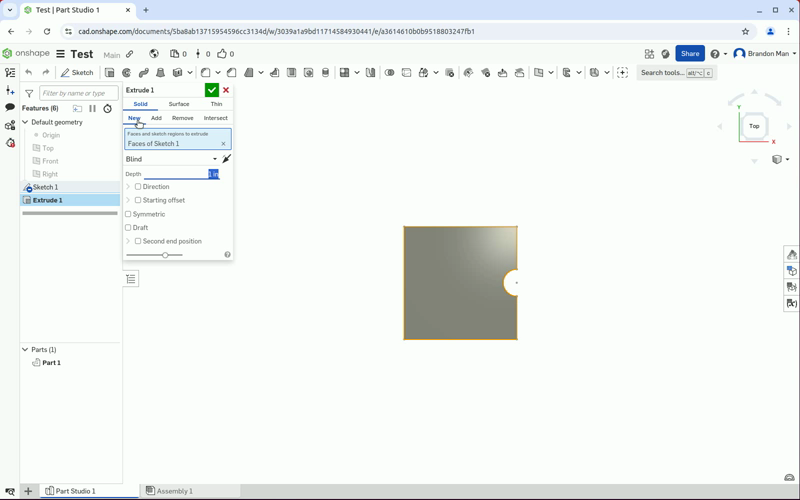
text(5.777)
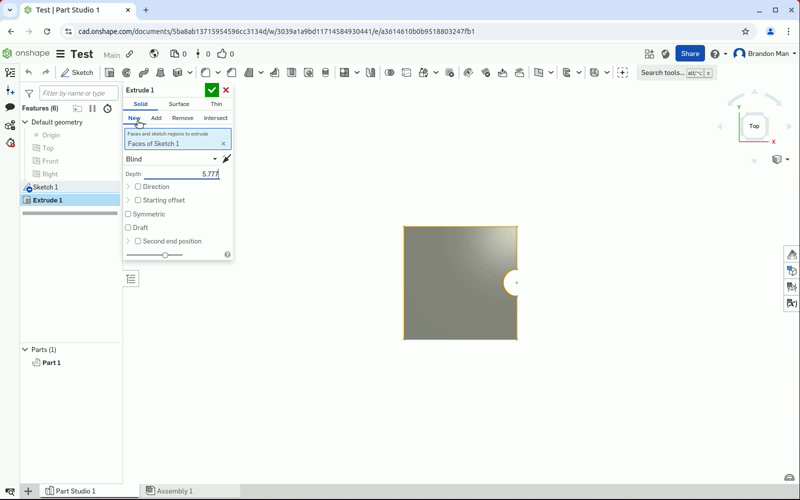
key(enter)
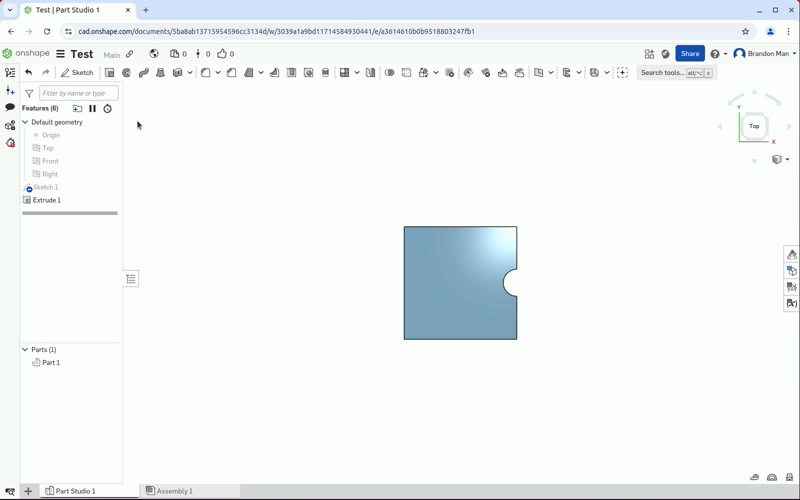
key(shift+h)
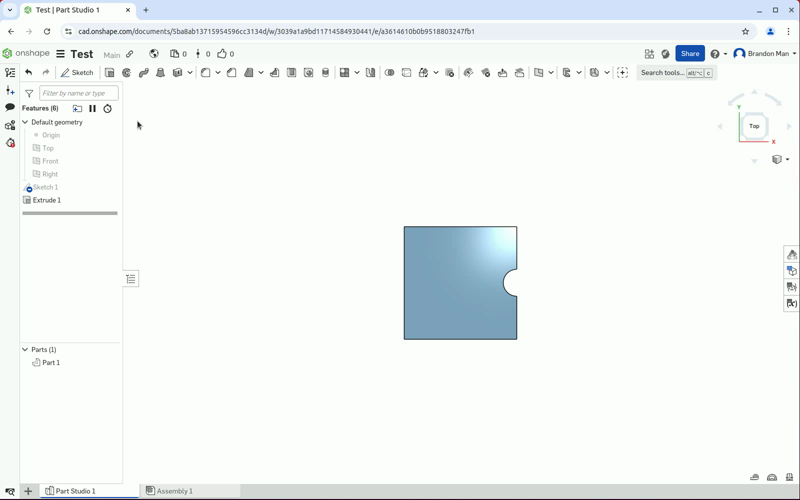
key(shift+h)
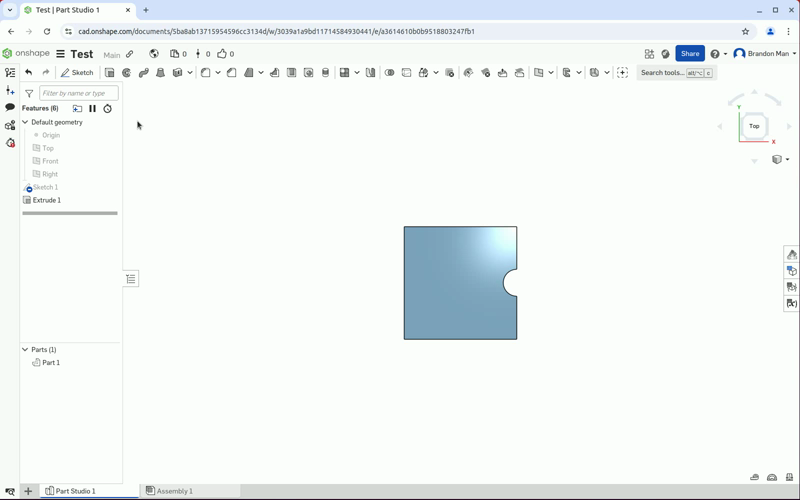
mouse_move(73, 189)
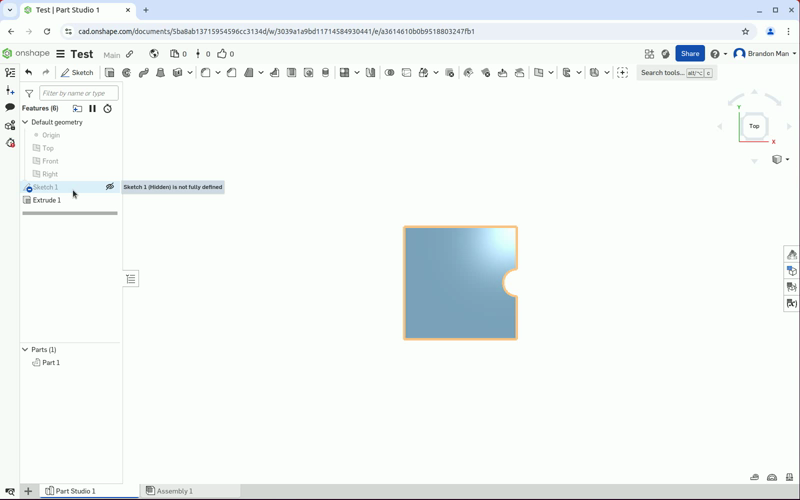
click(73, 189)
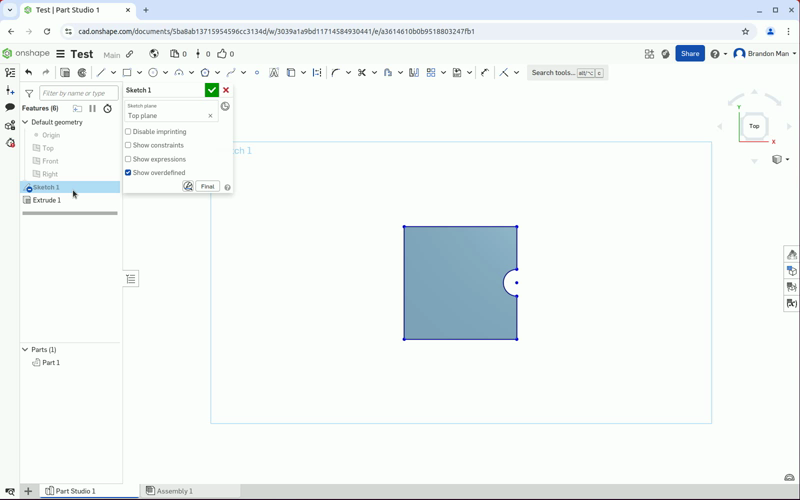
mouse_move(229, 92)
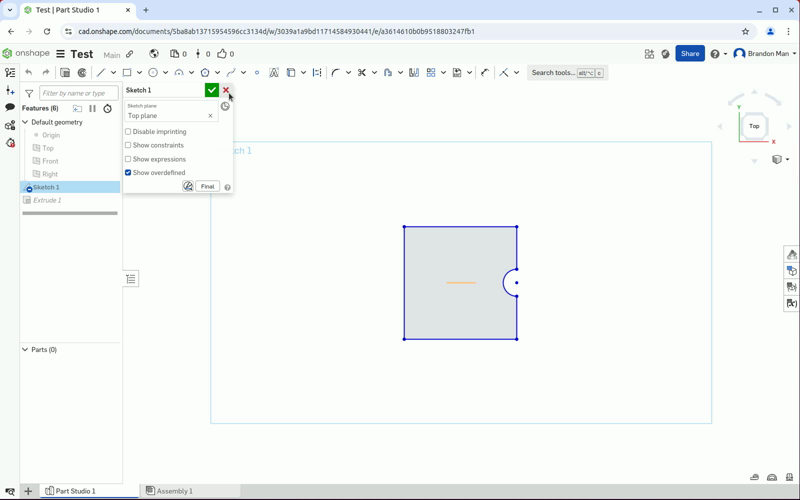
click(229, 92)
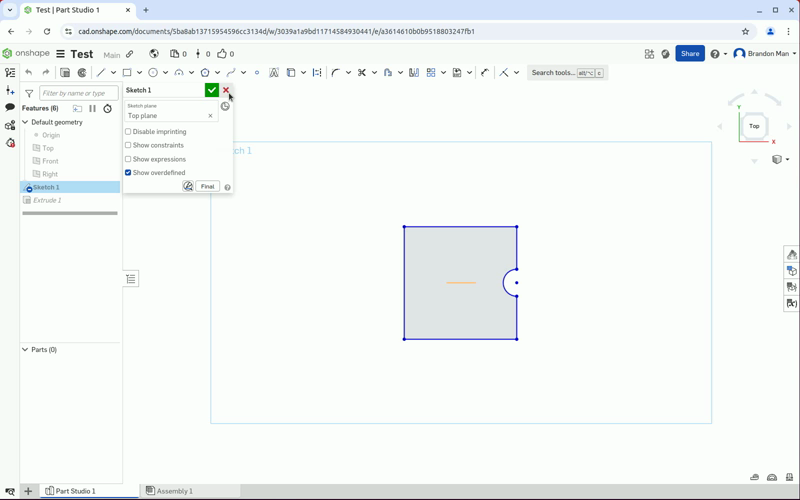
key(shift+s)
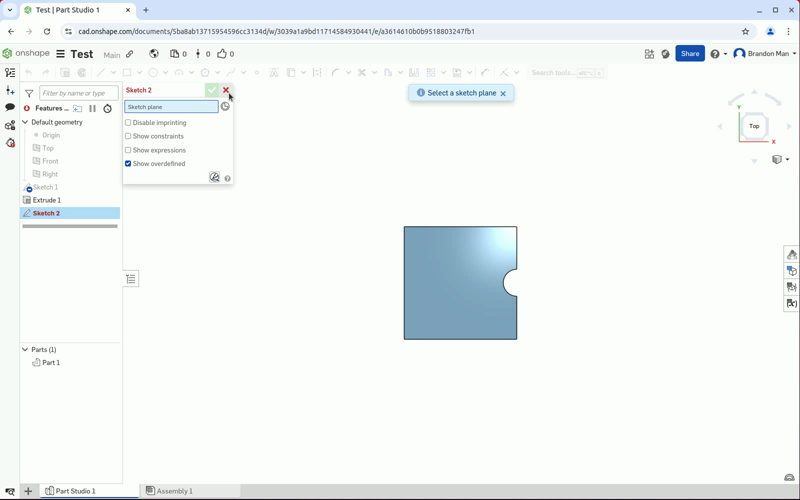
mouse_move(73, 150)
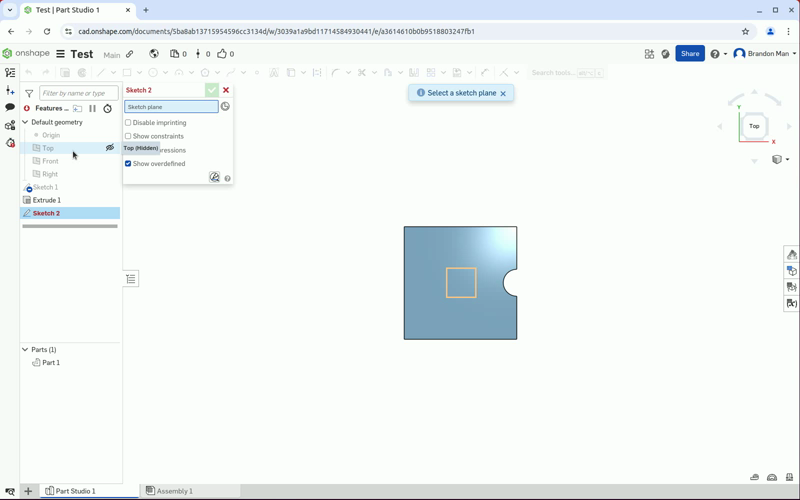
click(73, 150)
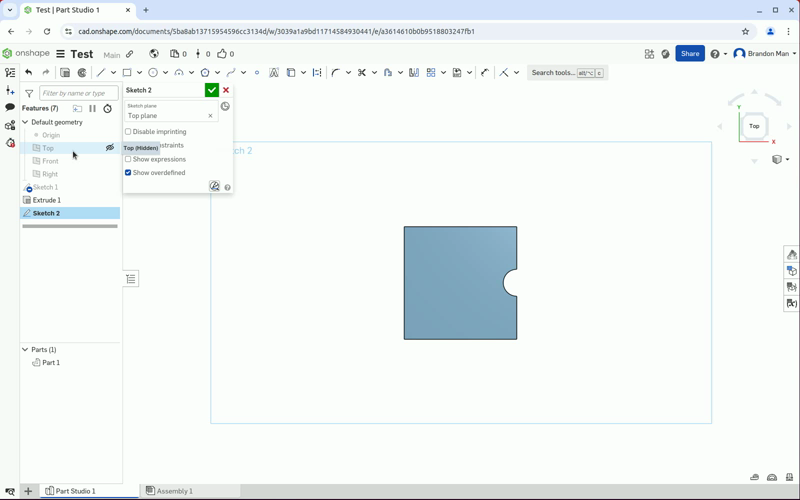
mouse_move(73, 352)
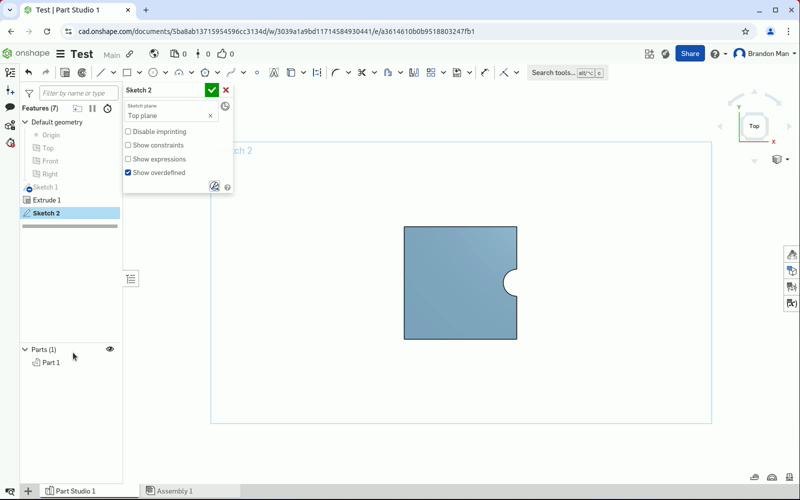
key(y)
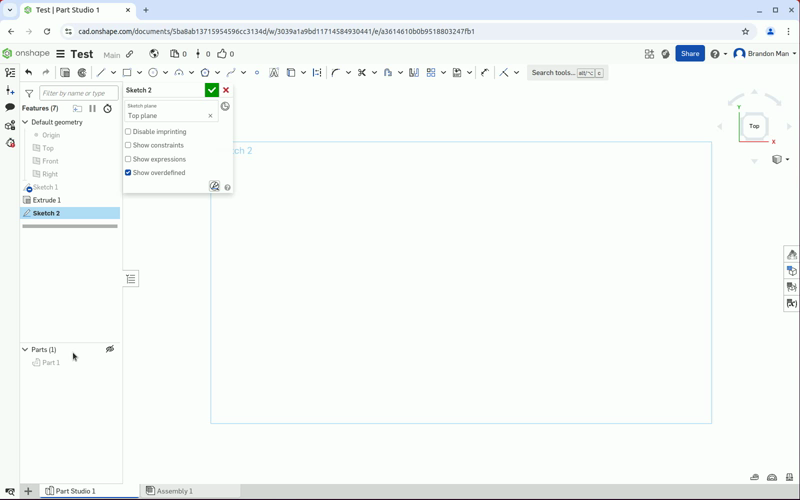
key(a)
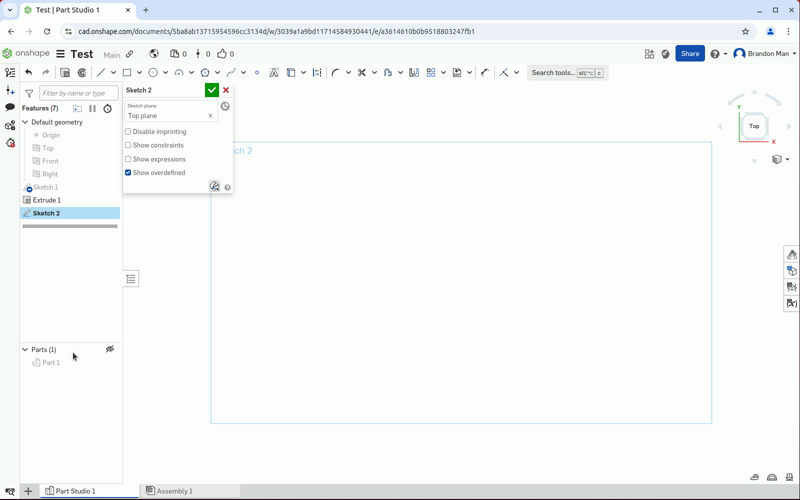
key_down(shift)
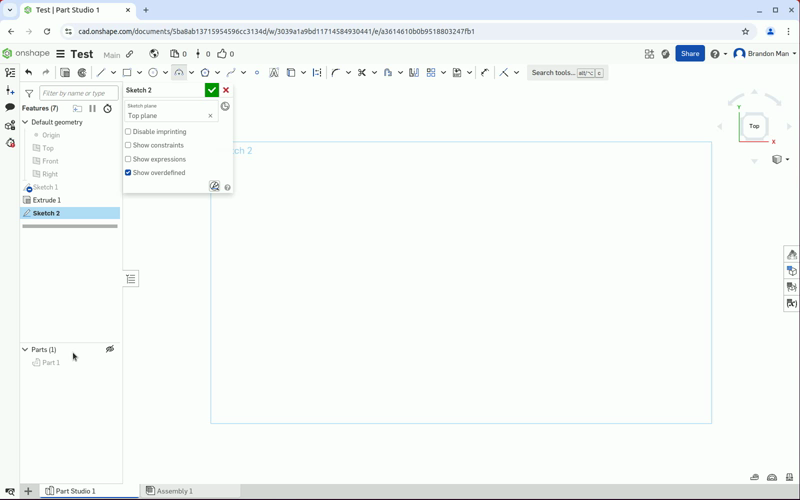
mouse_move(516, 339)
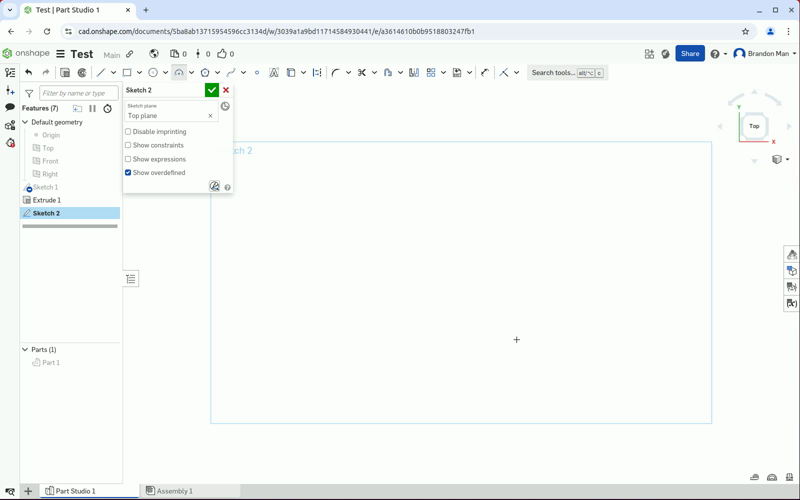
click(516, 339)
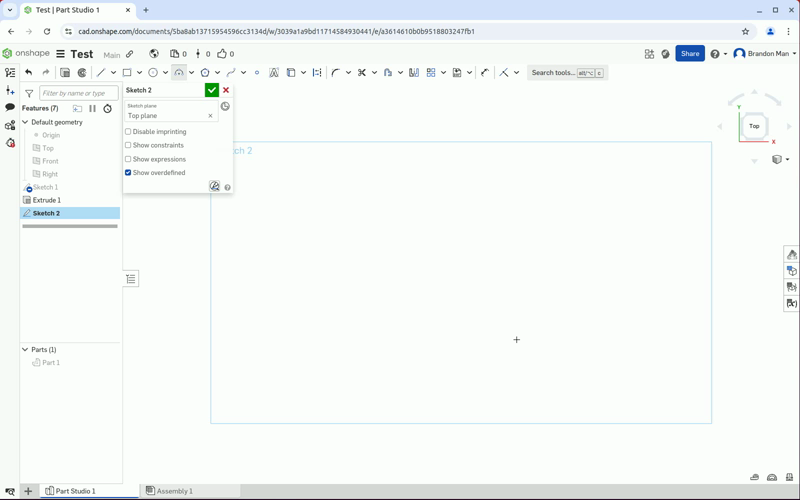
key_up(shift)
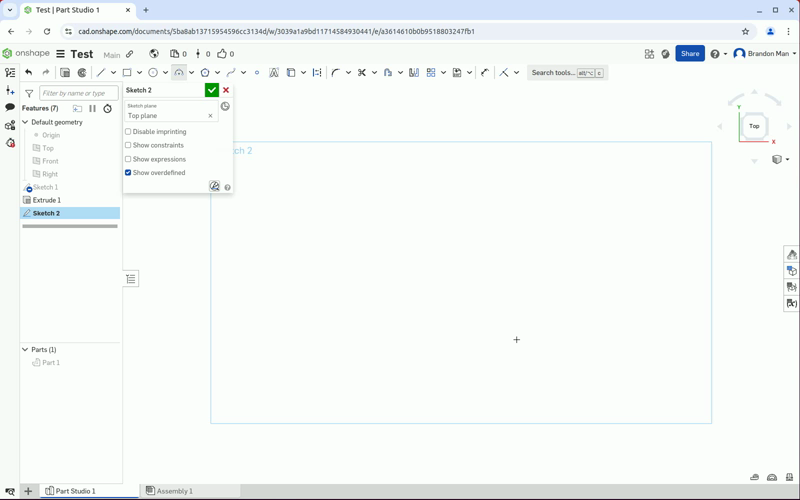
key_down(shift)
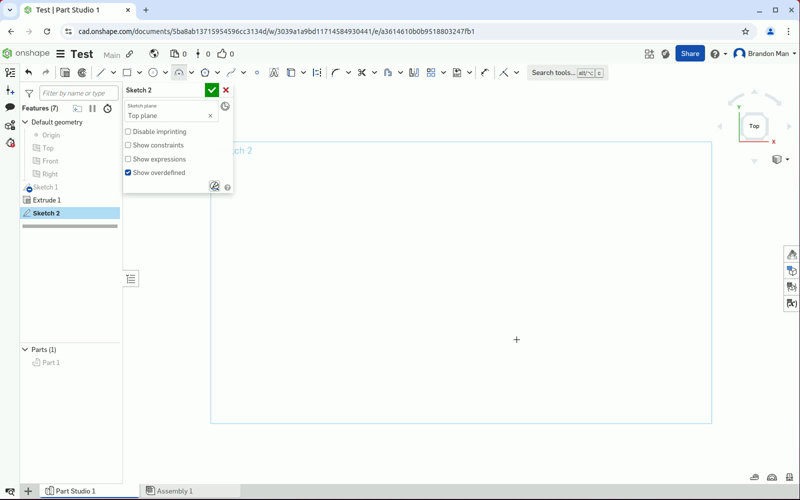
mouse_move(516, 226)
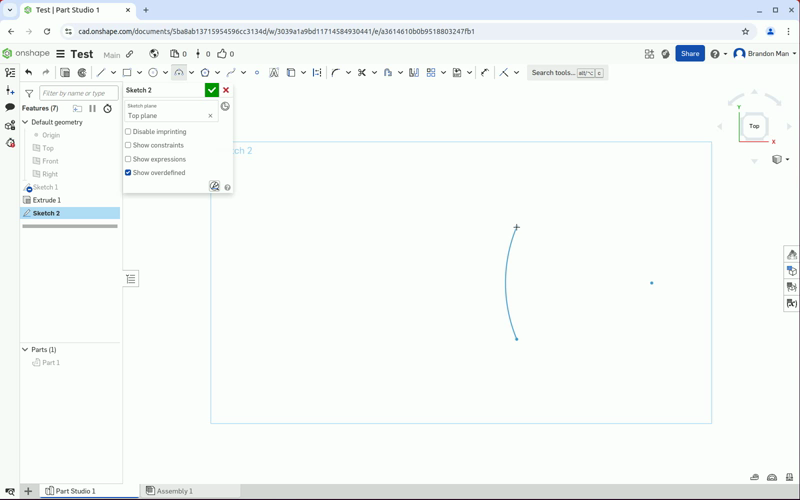
click(516, 226)
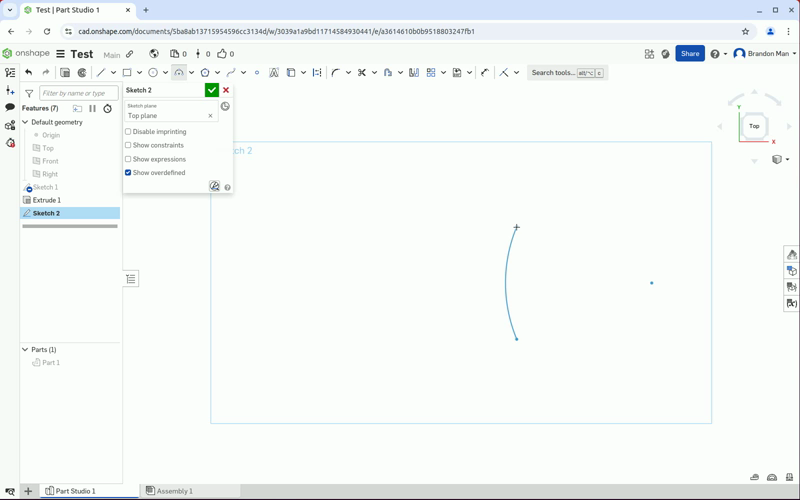
mouse_move(573, 282)
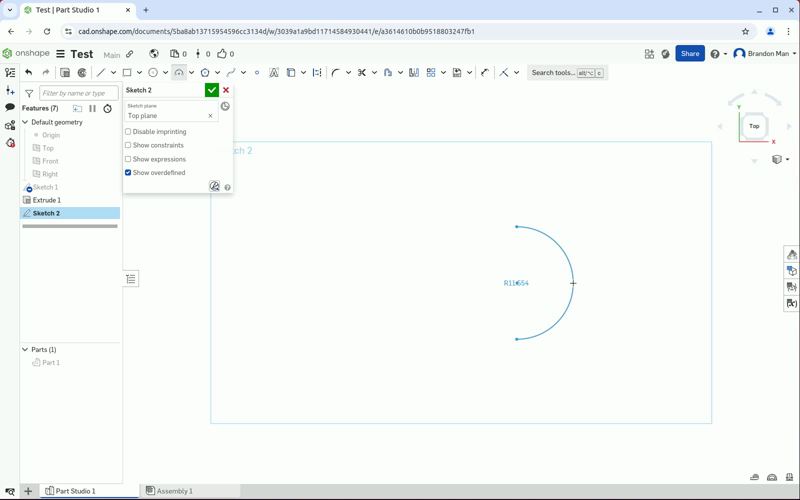
click(573, 282)
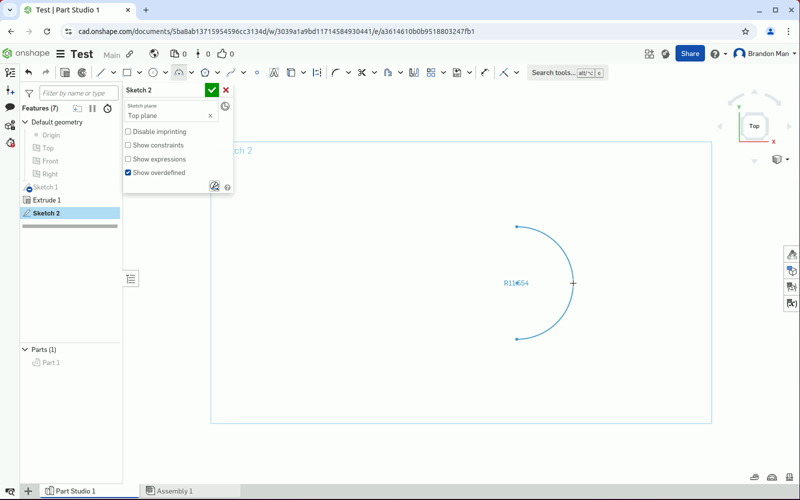
key_up(shift)
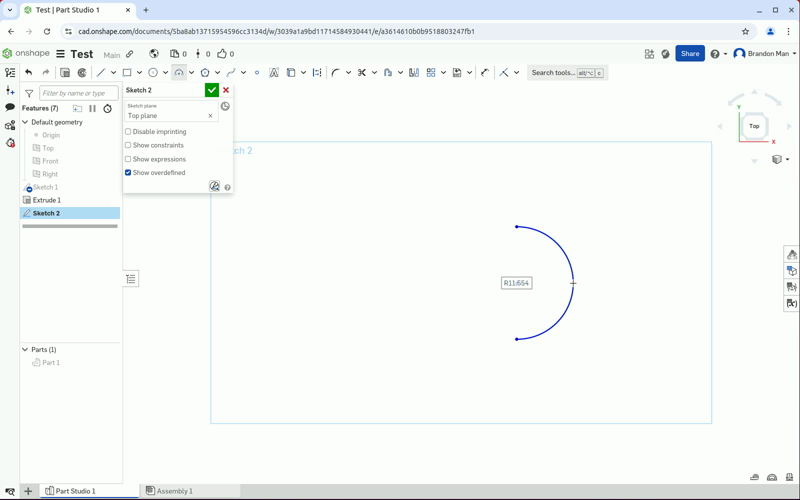
key(esc)
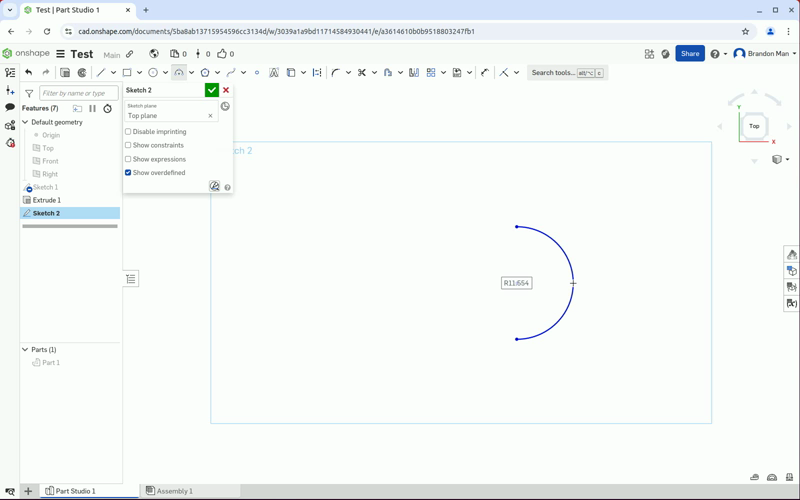
key(l)
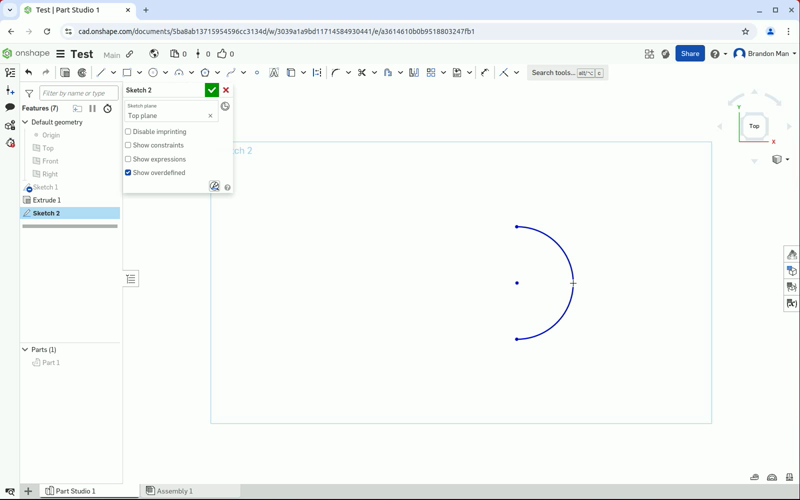
mouse_move(516, 226)
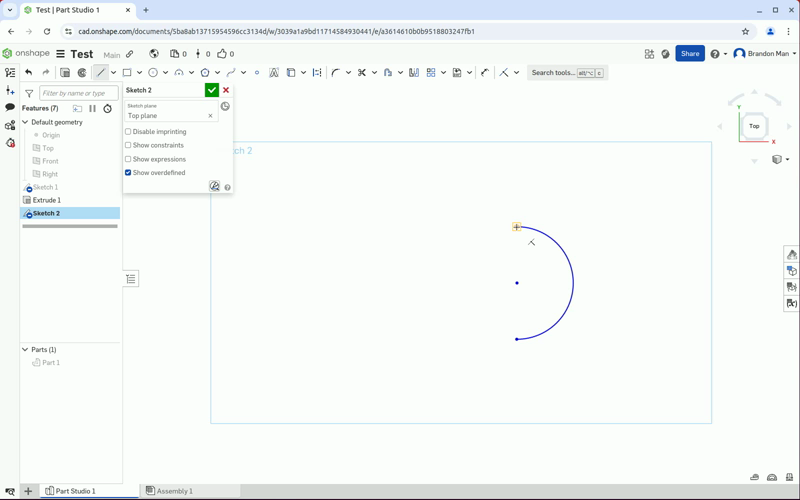
click(516, 226)
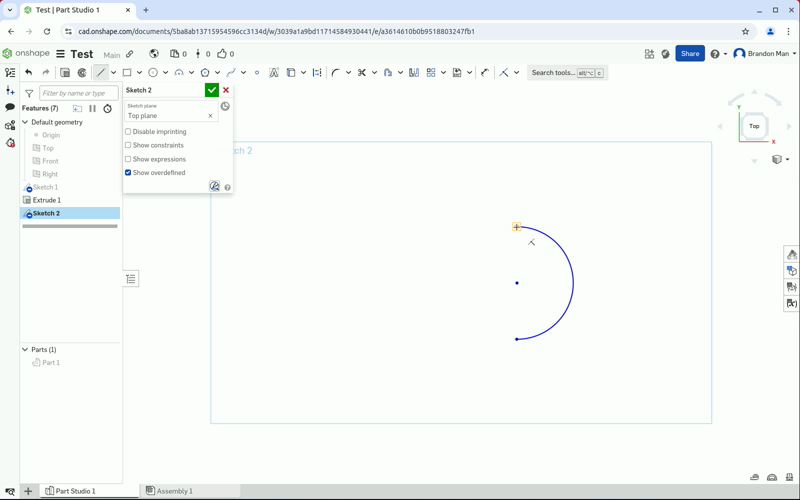
key_down(shift)
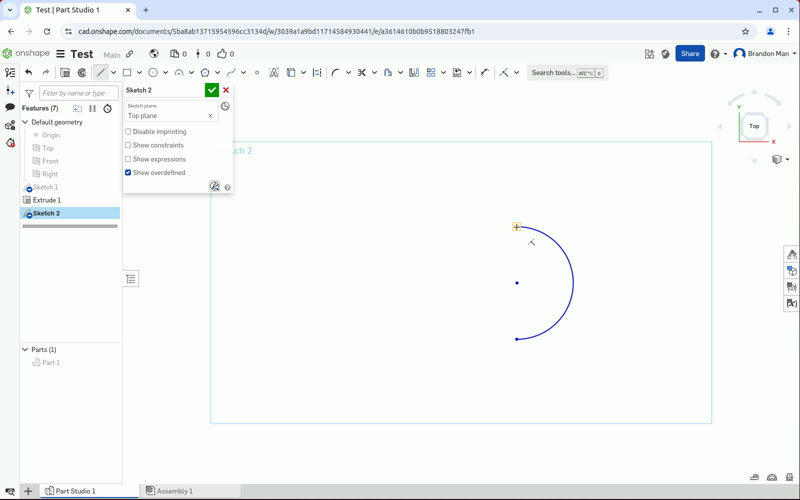
mouse_move(546, 226)
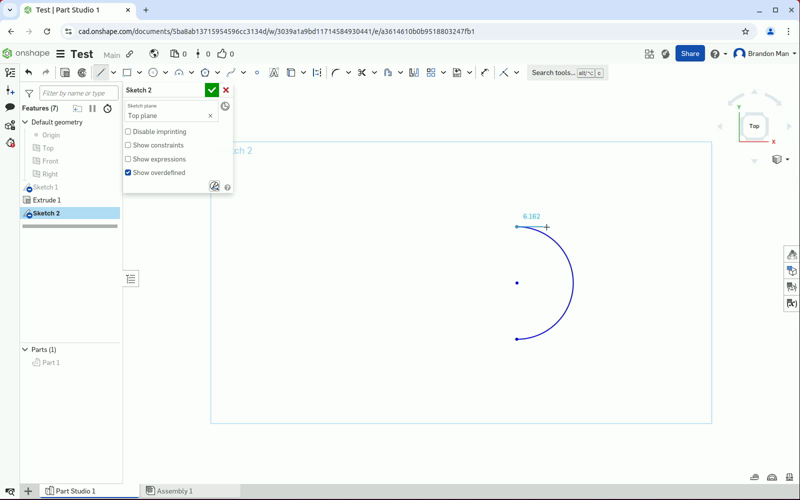
mouse_move(516, 269)
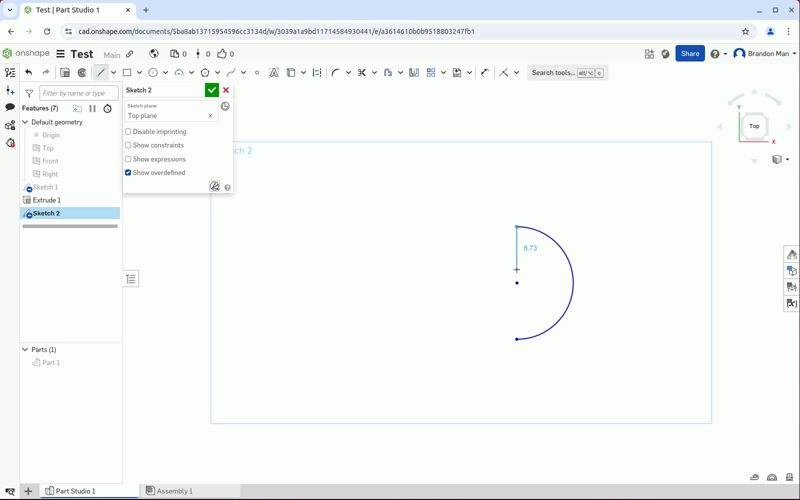
click(516, 269)
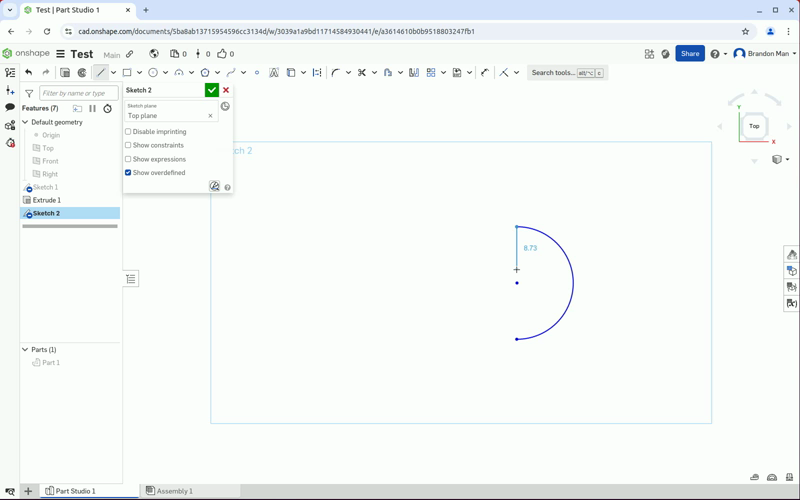
key_up(shift)
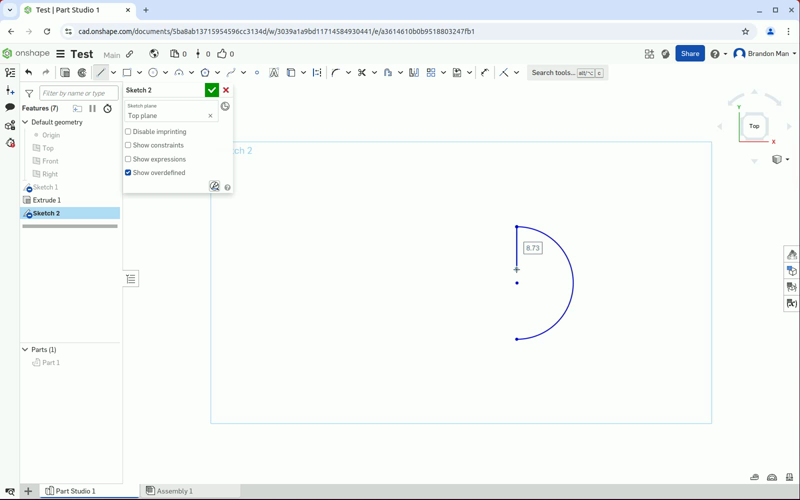
key(esc)
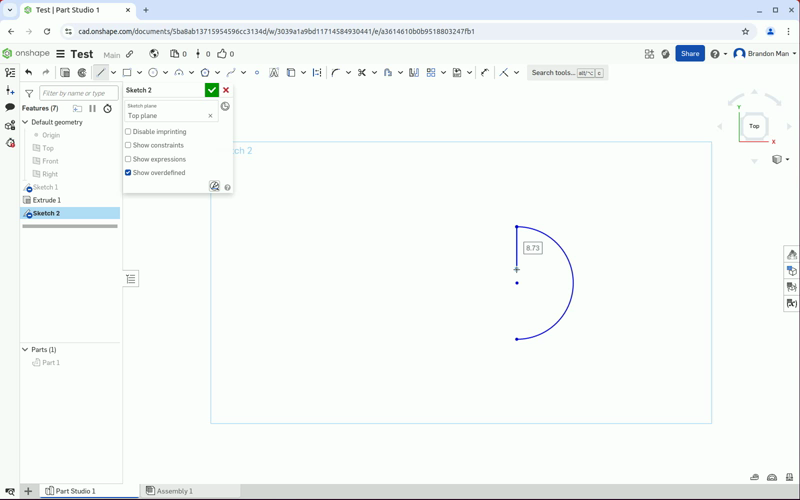
key(a)
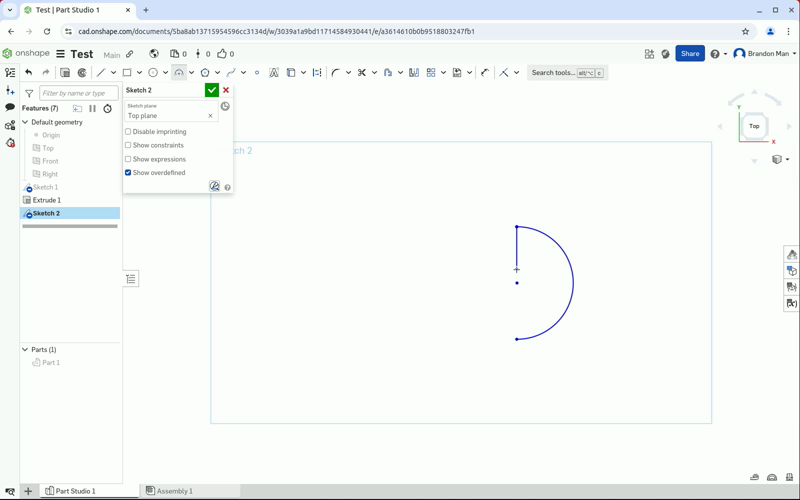
mouse_move(516, 269)
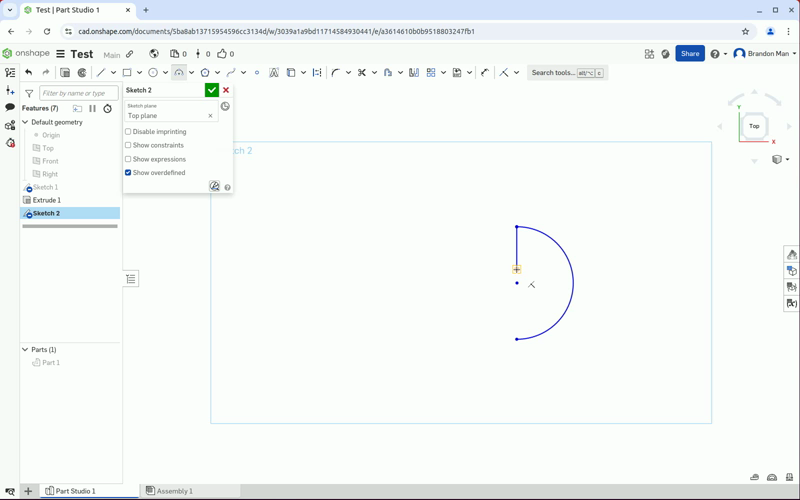
click(516, 269)
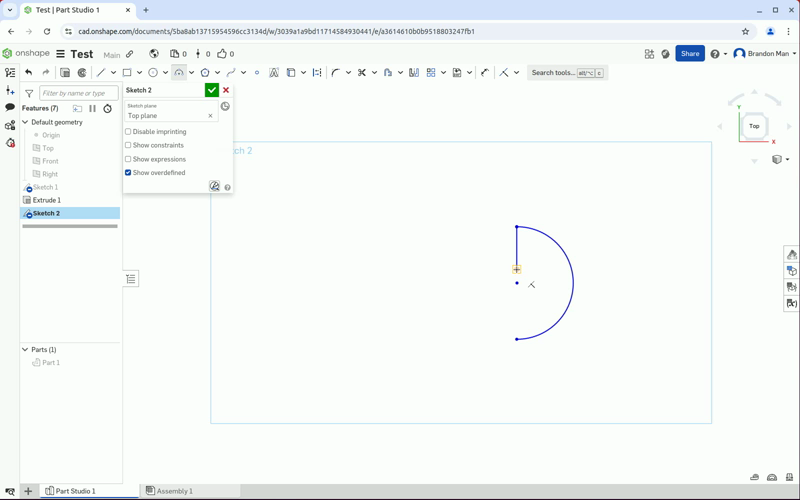
key_down(shift)
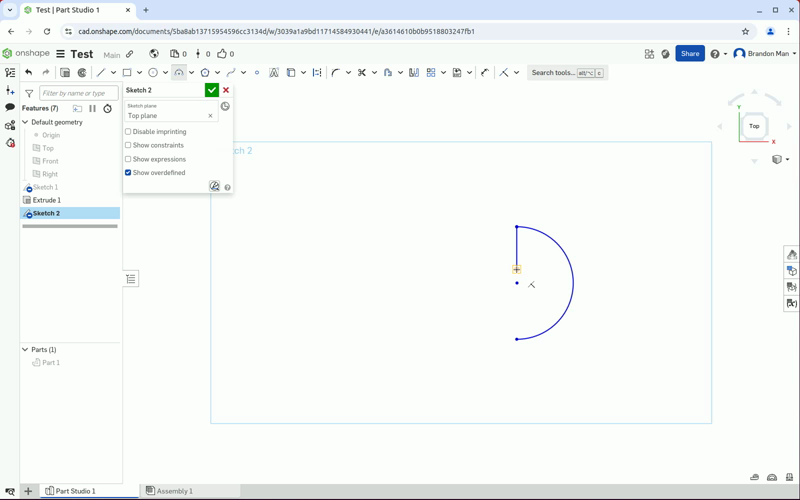
mouse_move(516, 296)
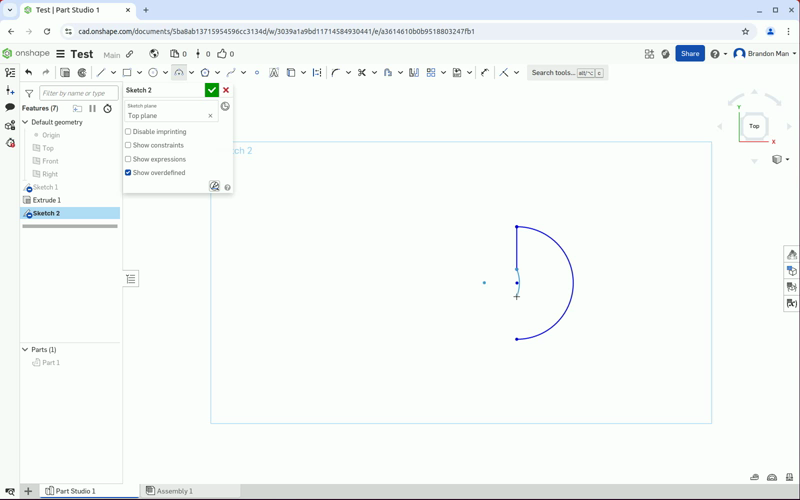
click(516, 296)
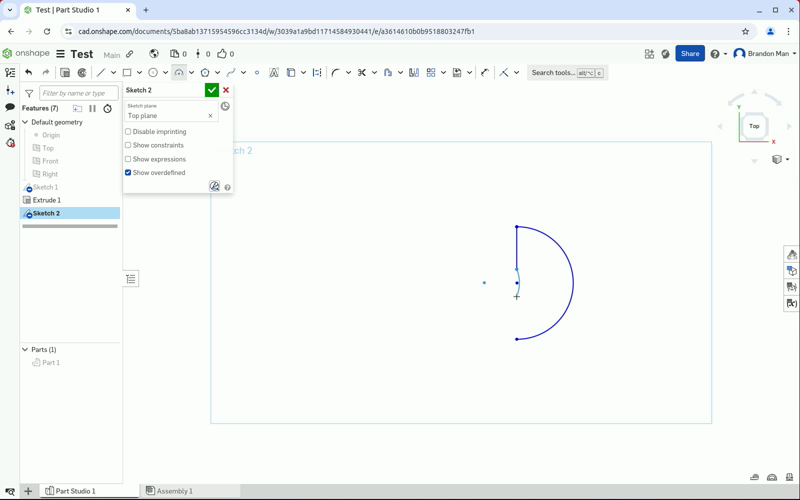
mouse_move(530, 282)
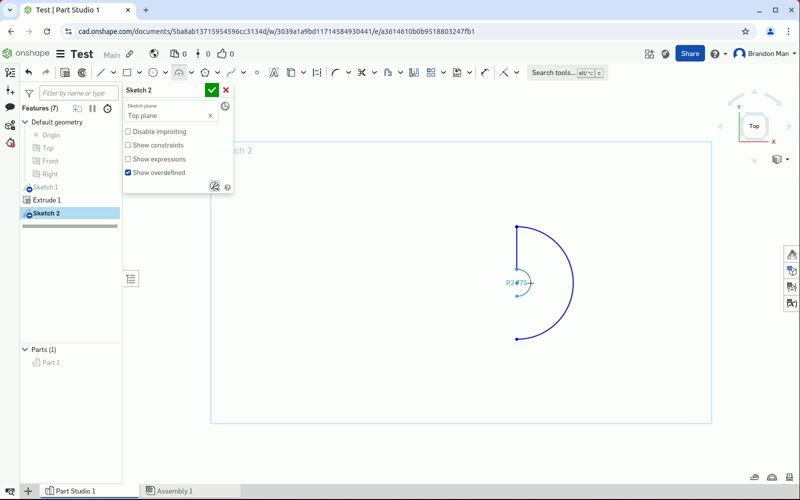
click(530, 282)
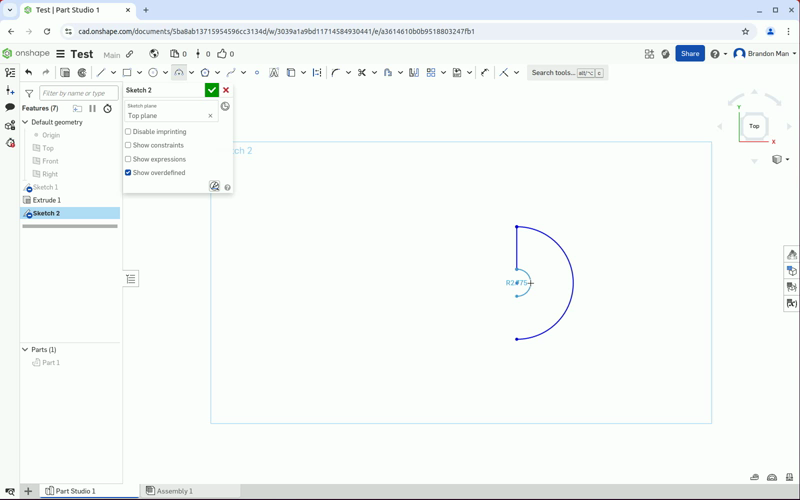
key_up(shift)
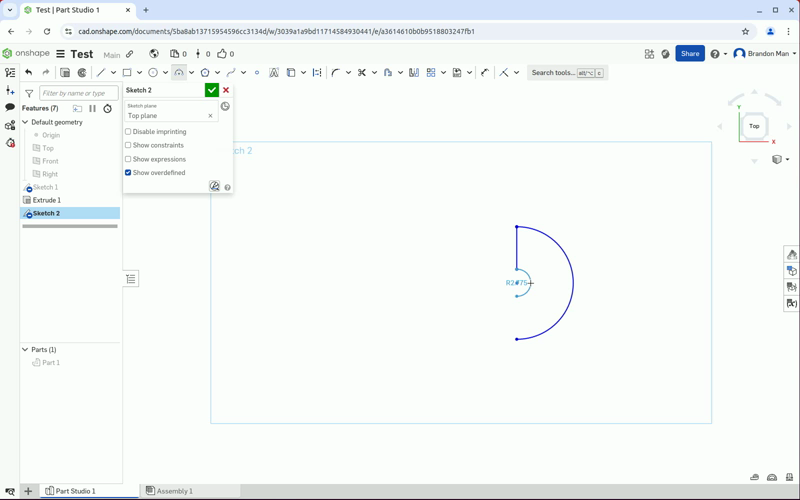
key(esc)
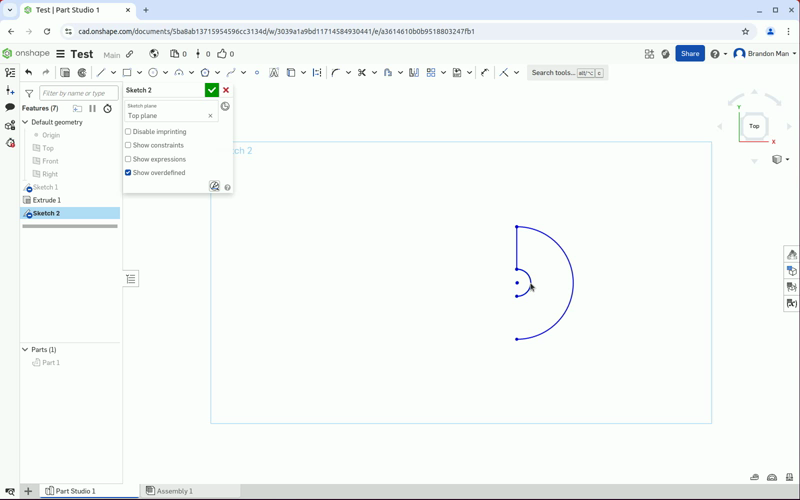
key(l)
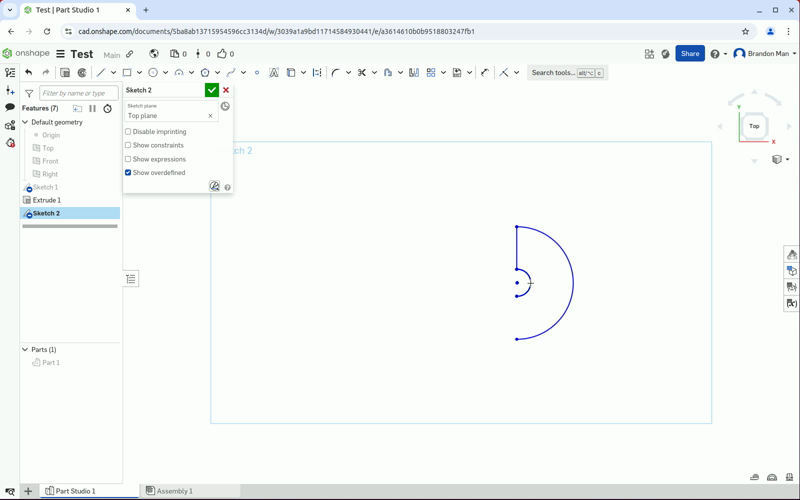
mouse_move(516, 296)
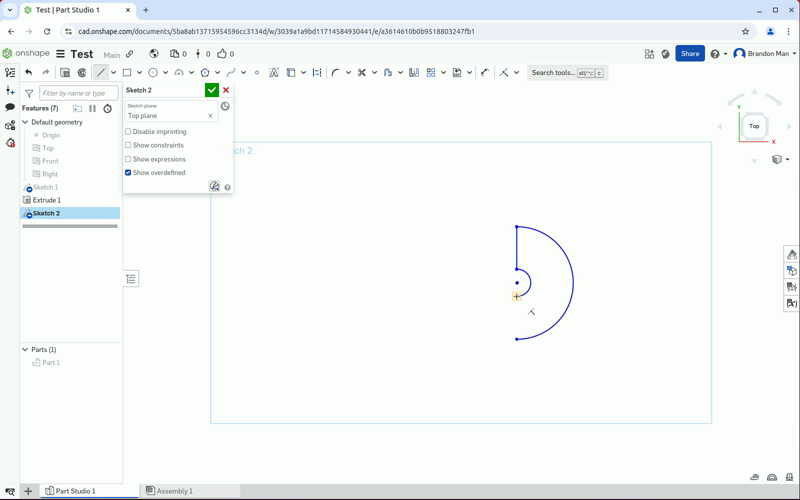
click(516, 296)
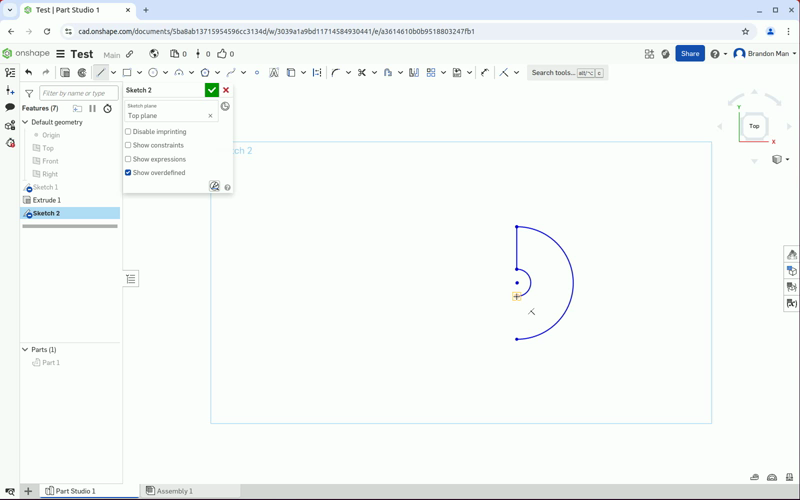
mouse_move(546, 296)
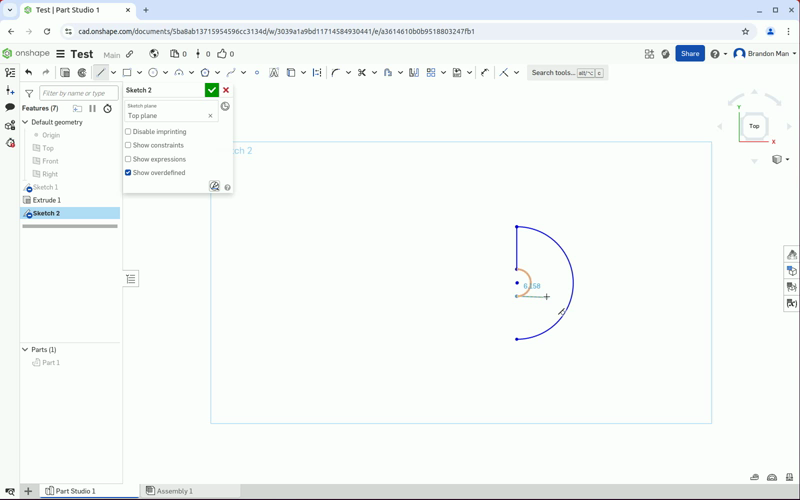
key_down(shift)
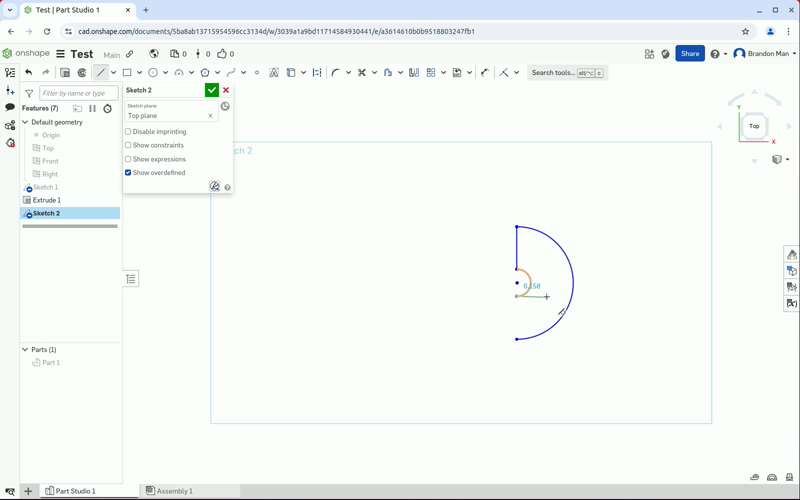
mouse_move(516, 339)
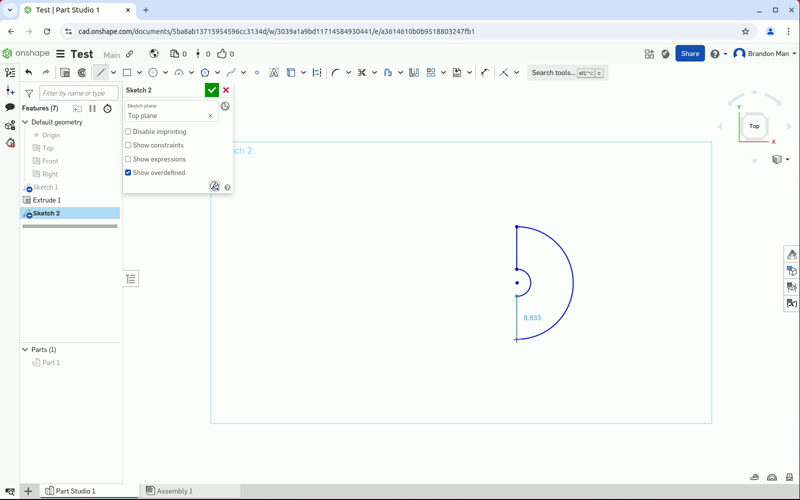
key_up(shift)
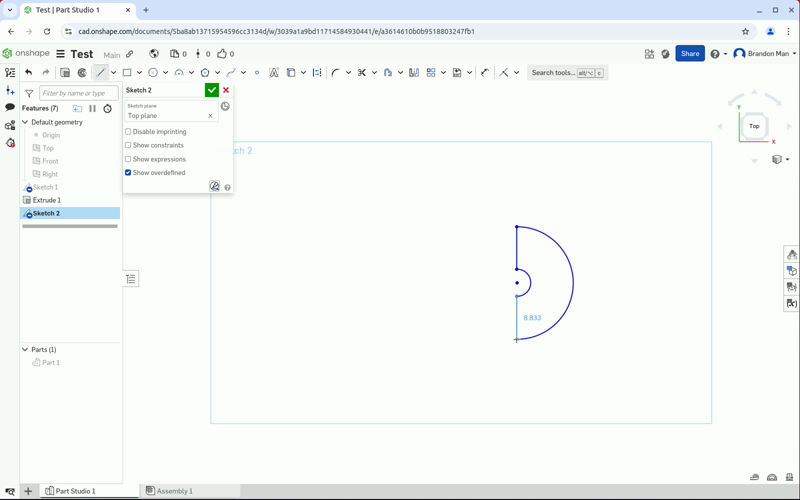
click(516, 339)
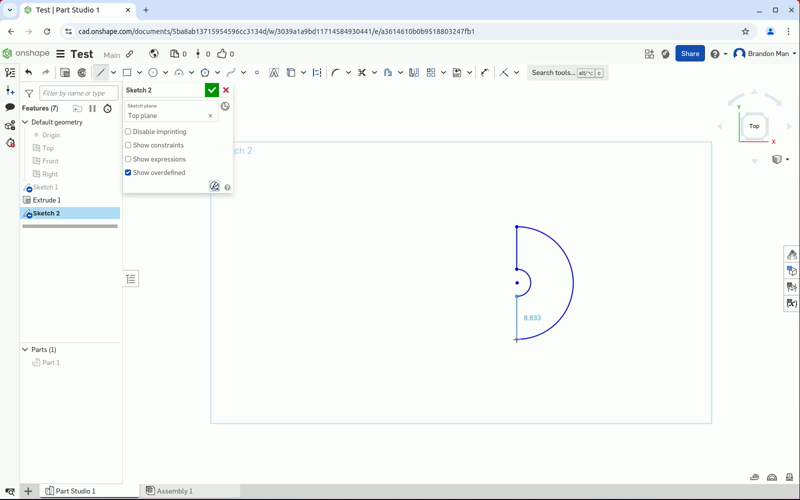
key(esc)
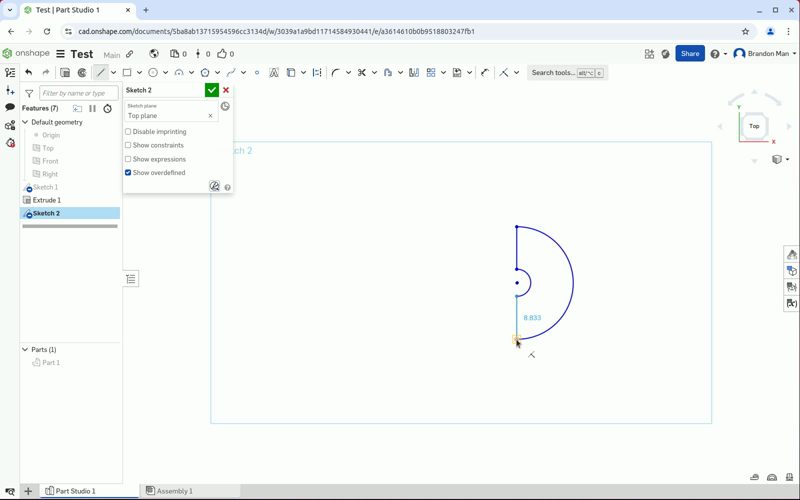
mouse_move(526, 311)
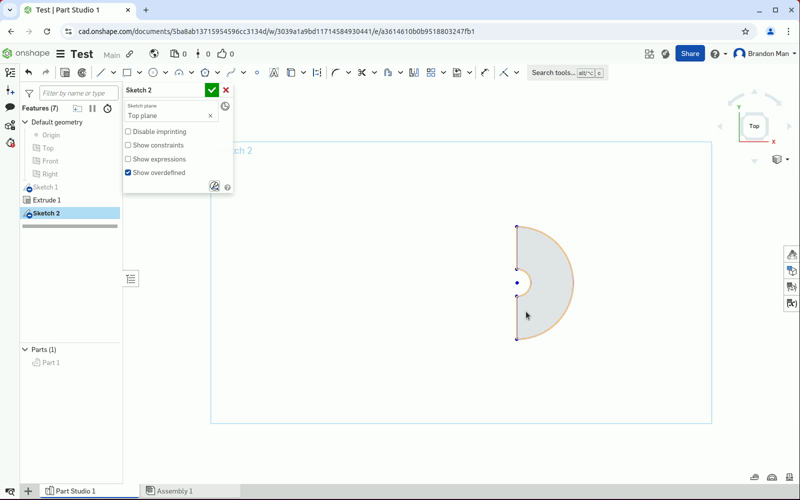
scroll(6)
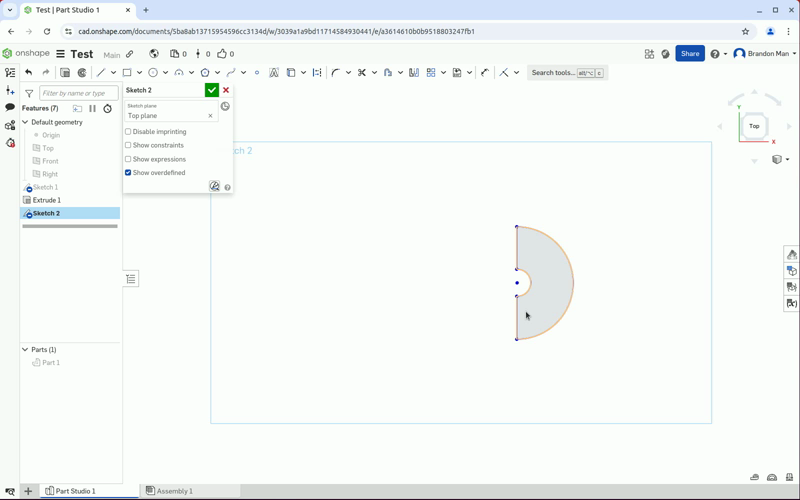
scroll(6)
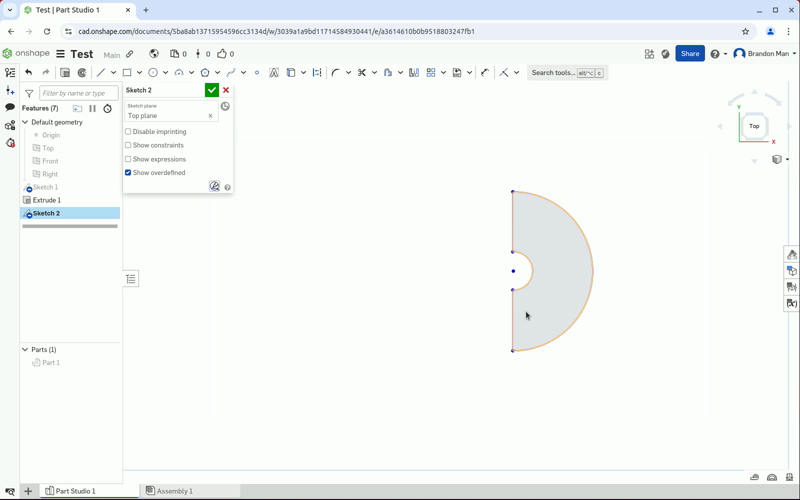
scroll(6)
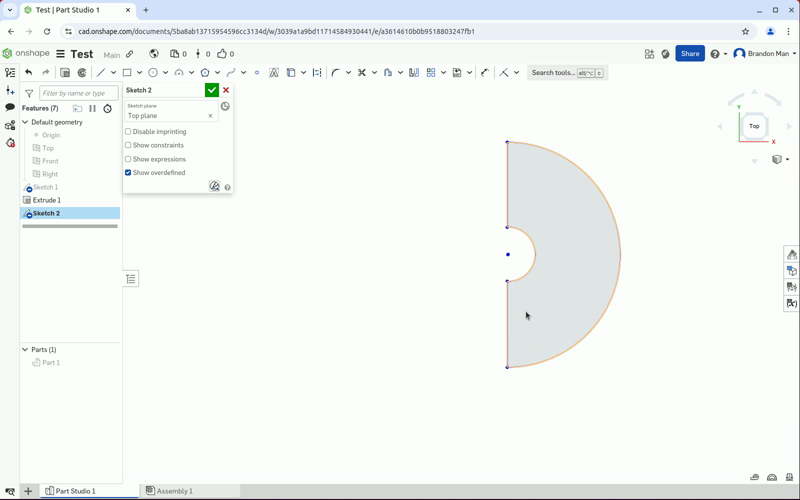
scroll(6)
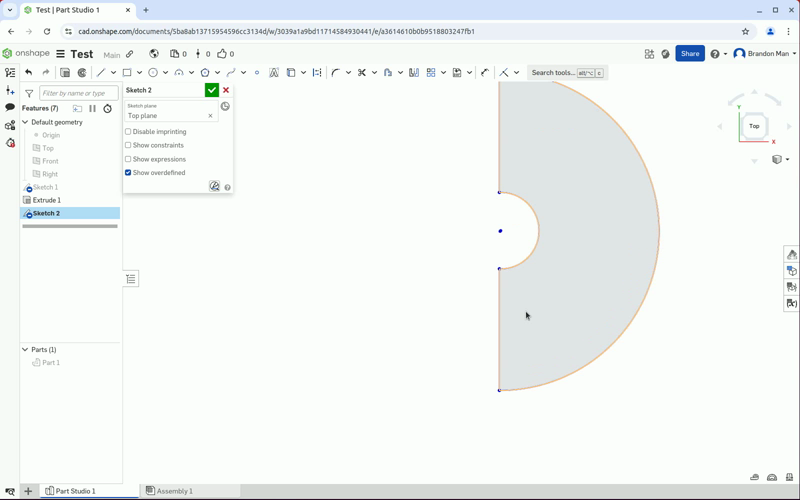
scroll(6)
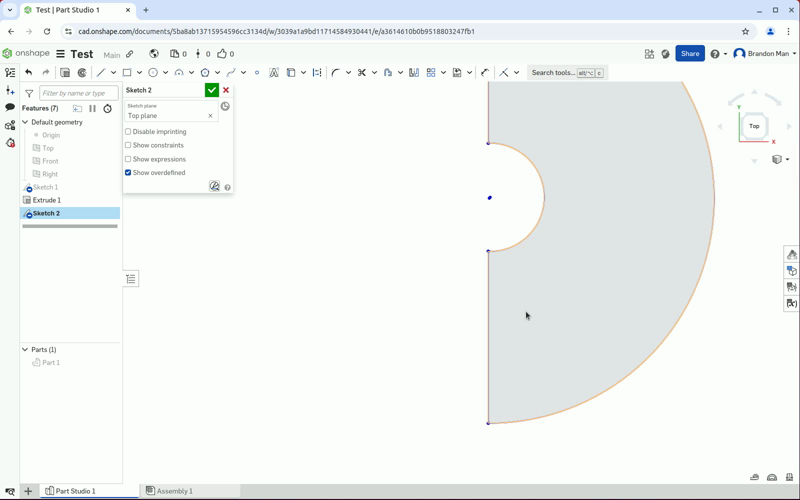
scroll(6)
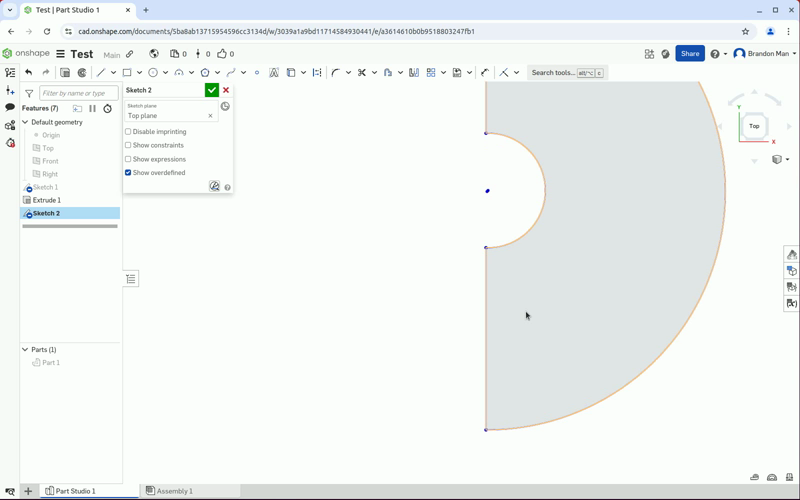
scroll(6)
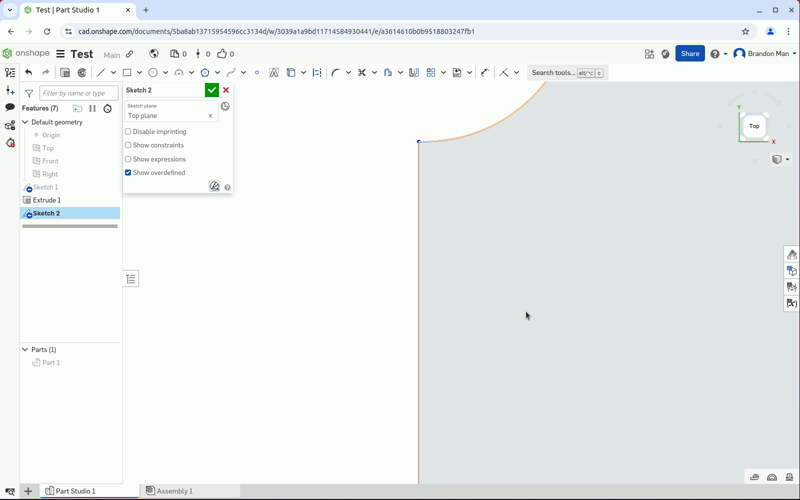
click(526, 311)
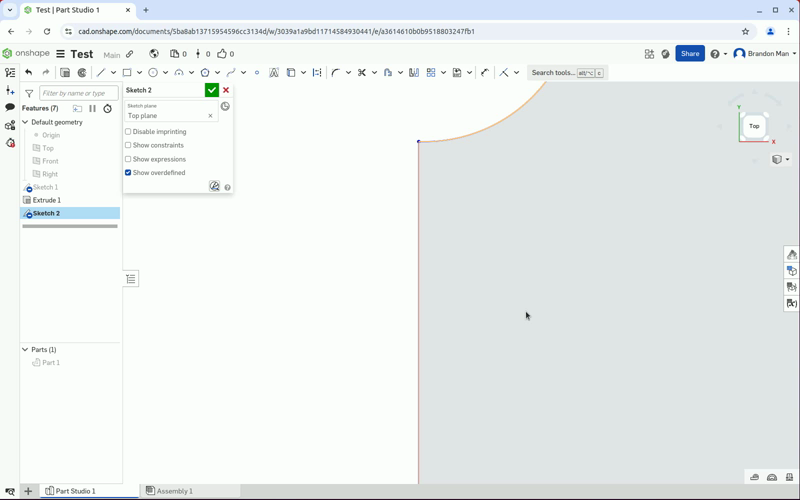
scroll(-6)
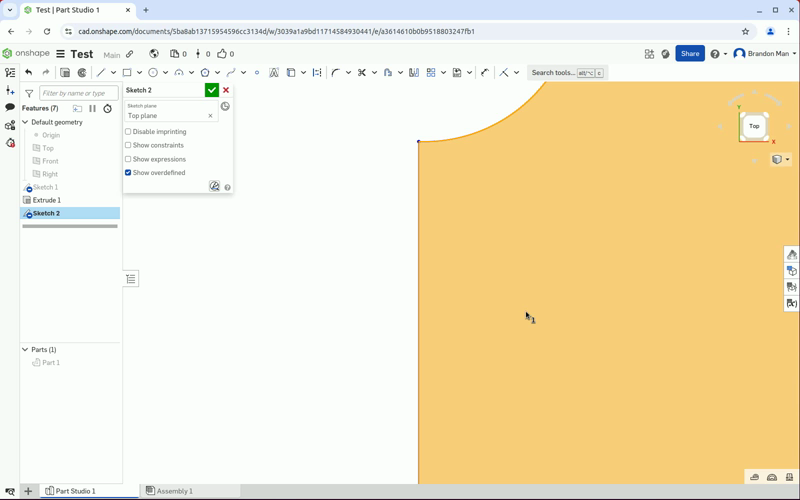
scroll(-6)
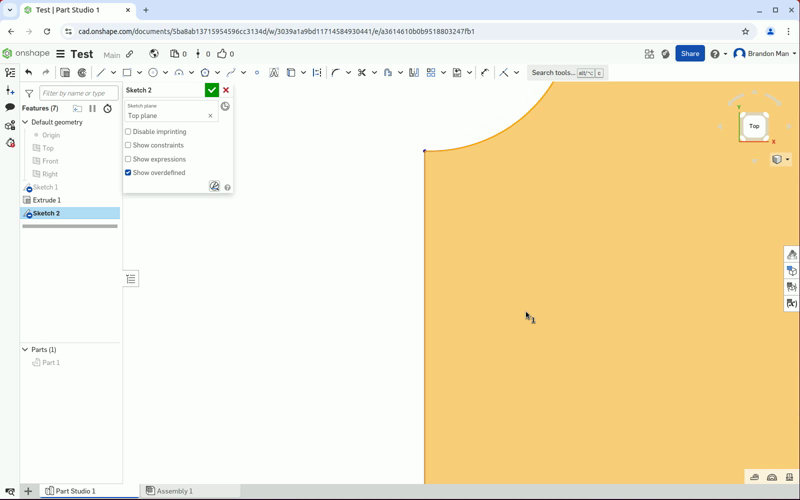
scroll(-6)
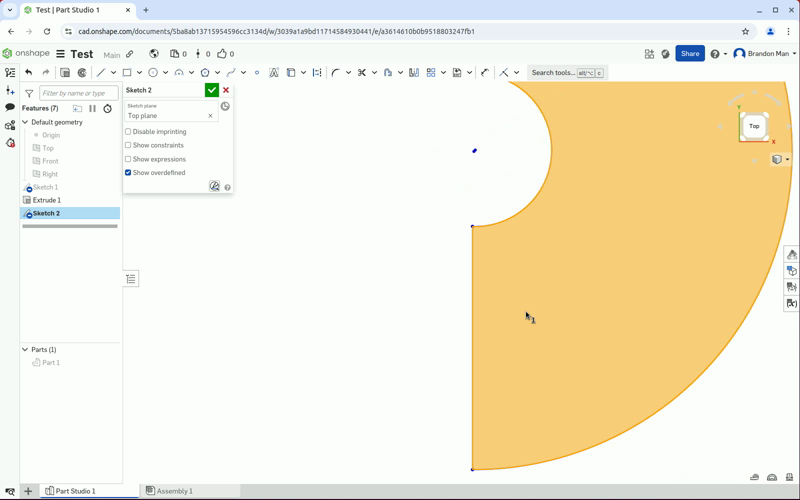
scroll(-6)
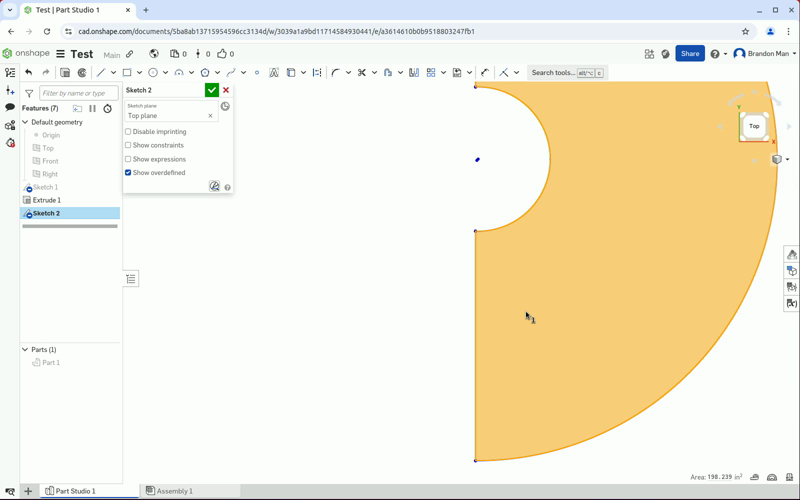
scroll(-6)
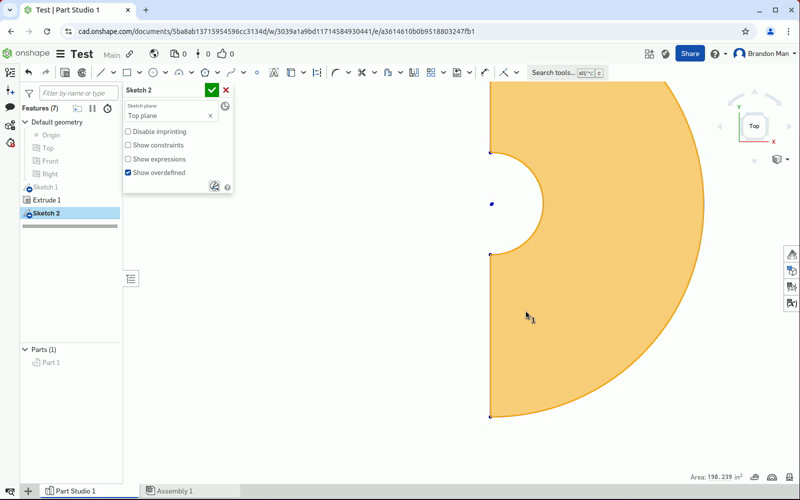
scroll(-6)
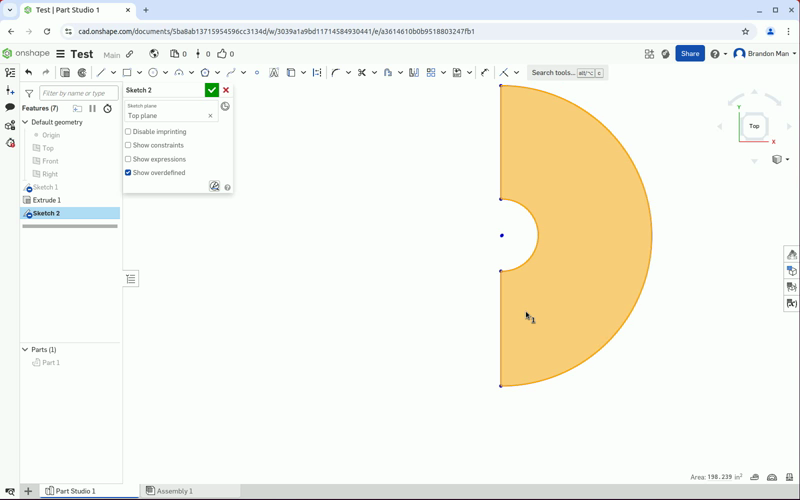
scroll(-6)
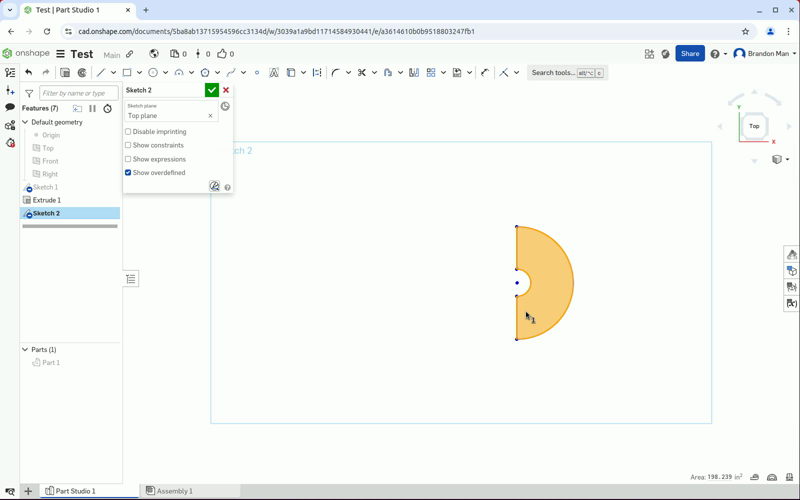
mouse_move(73, 352)
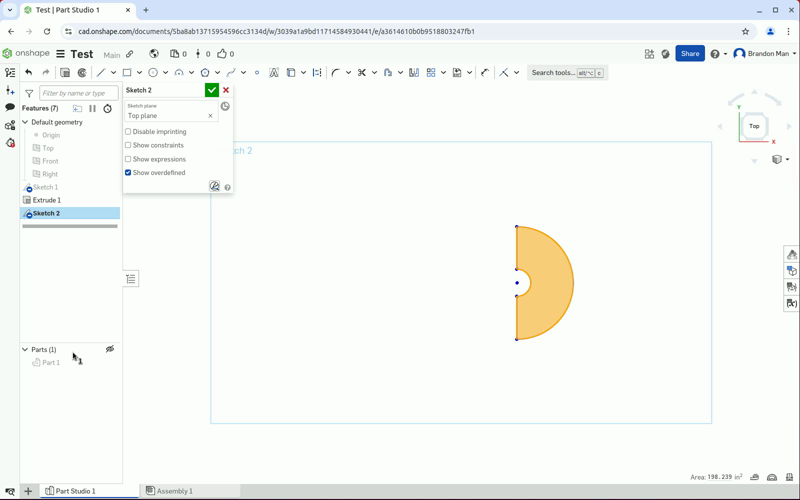
key(shift+y)
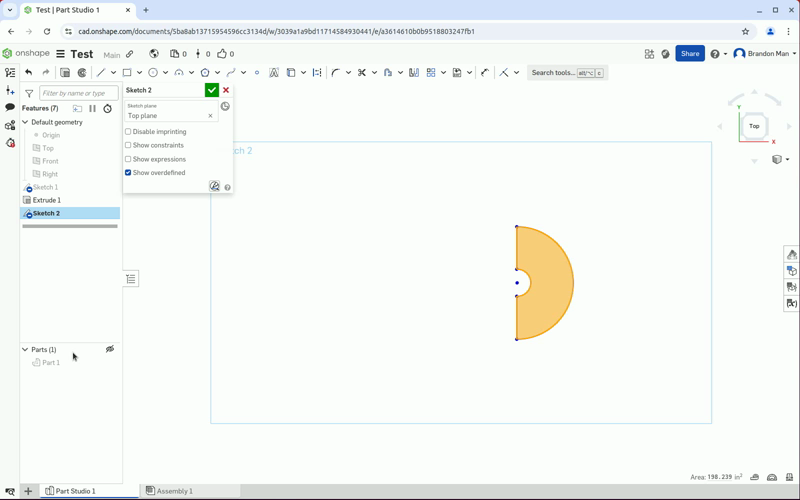
key(shift+e)
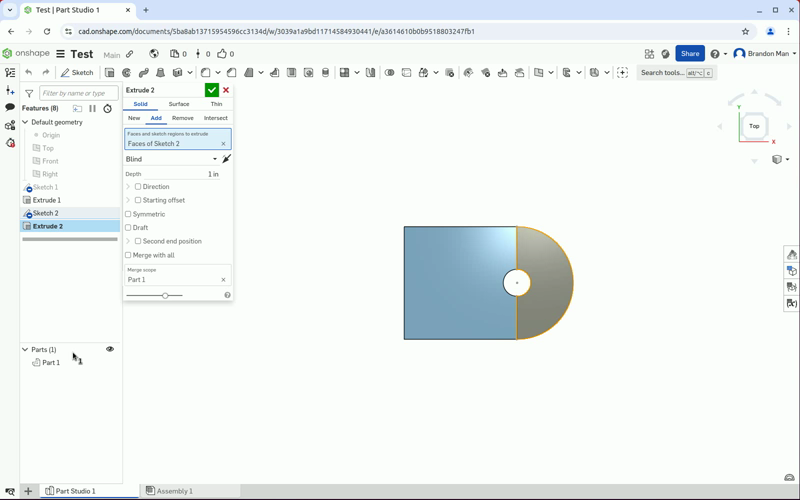
mouse_move(143, 106)
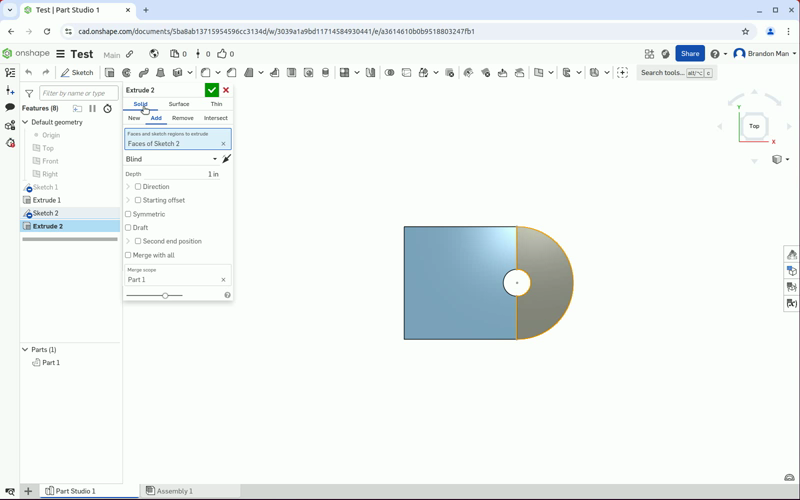
click(143, 106)
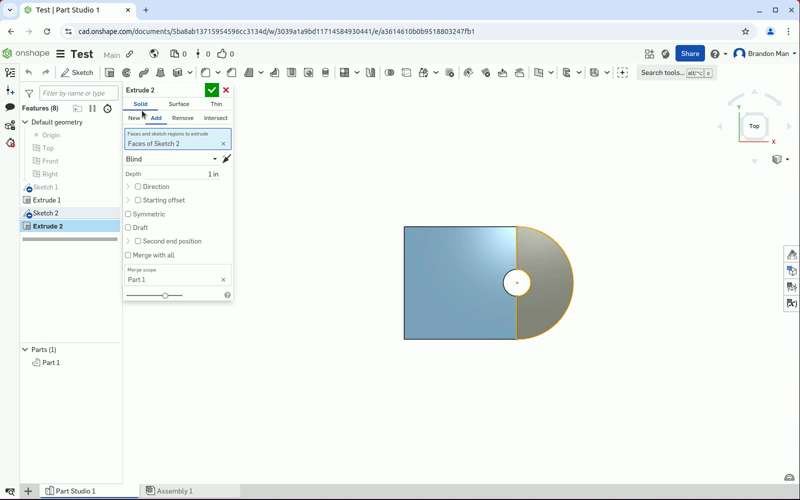
mouse_move(137, 120)
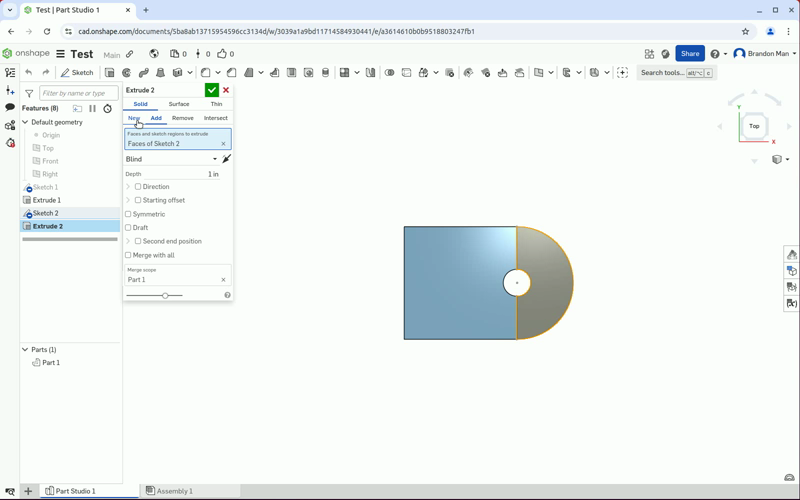
click(137, 120)
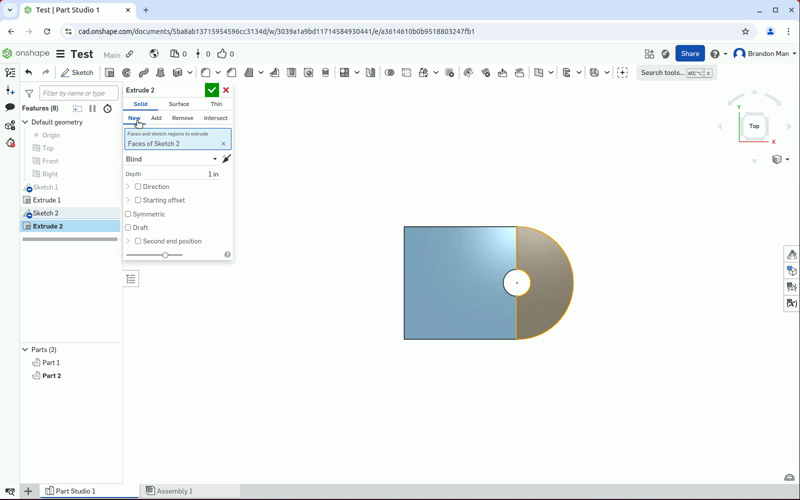
key(tab, 4)
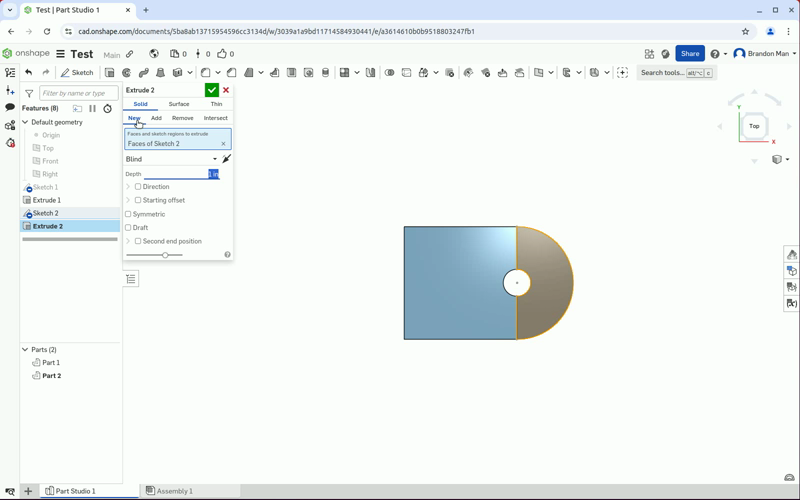
text(5.777)
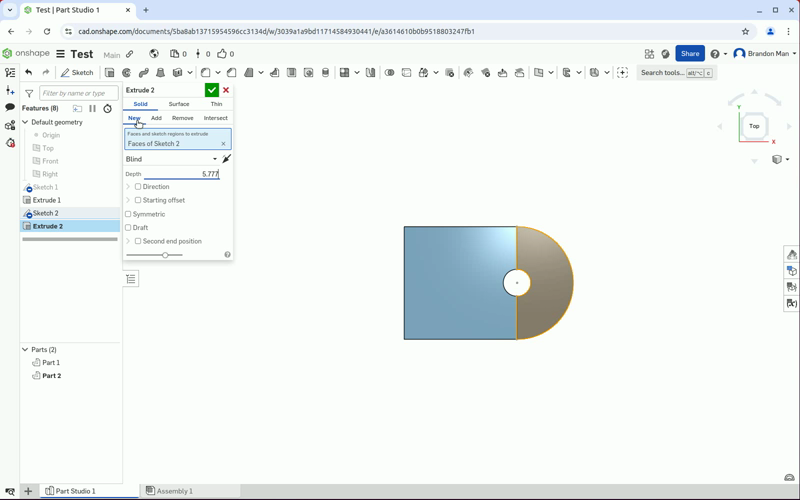
key(enter)
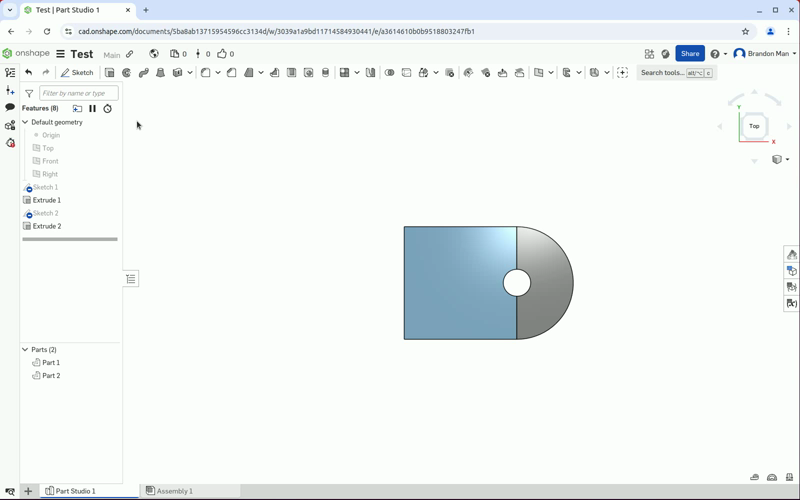
key(shift+h)
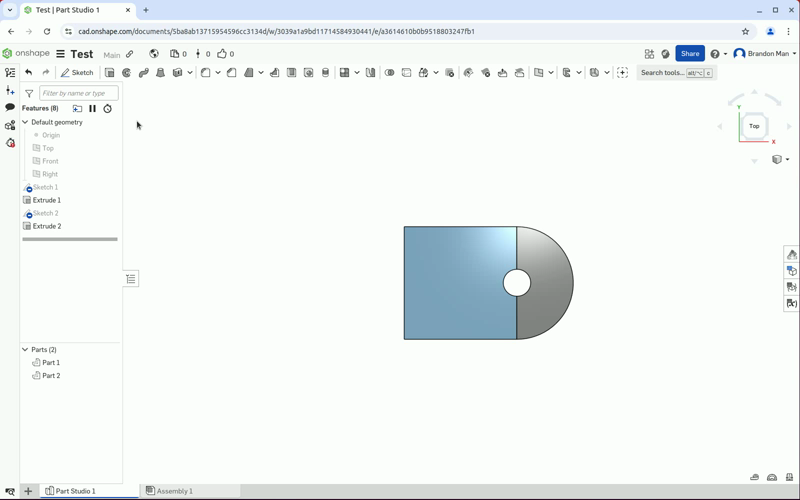
key(shift+h)
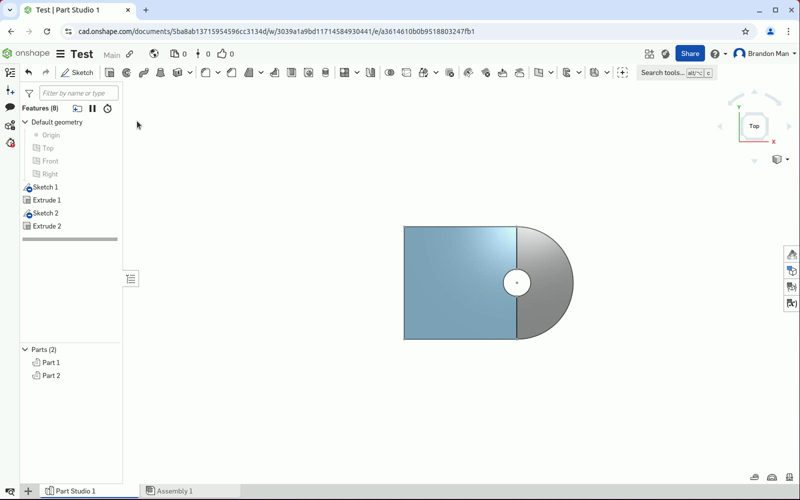
key(shift+7)
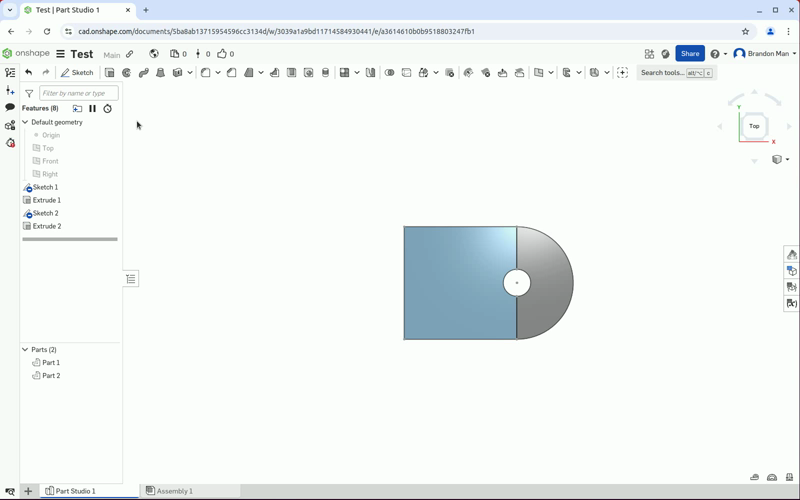
key(up, 3)
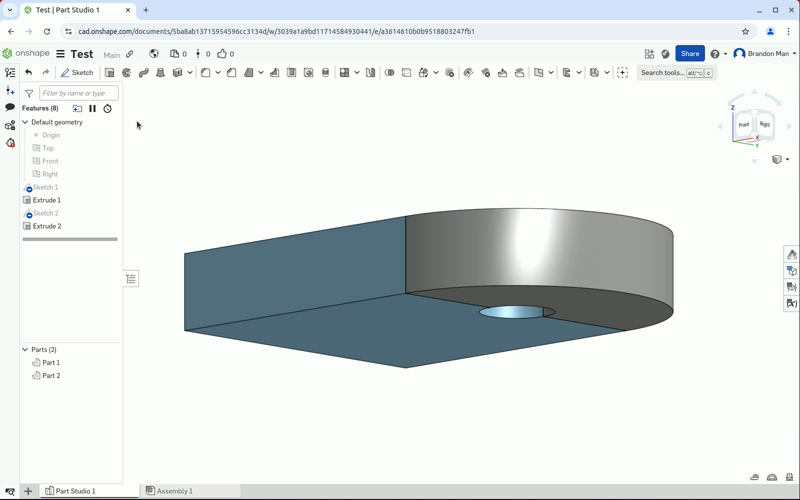
key(left, 3)
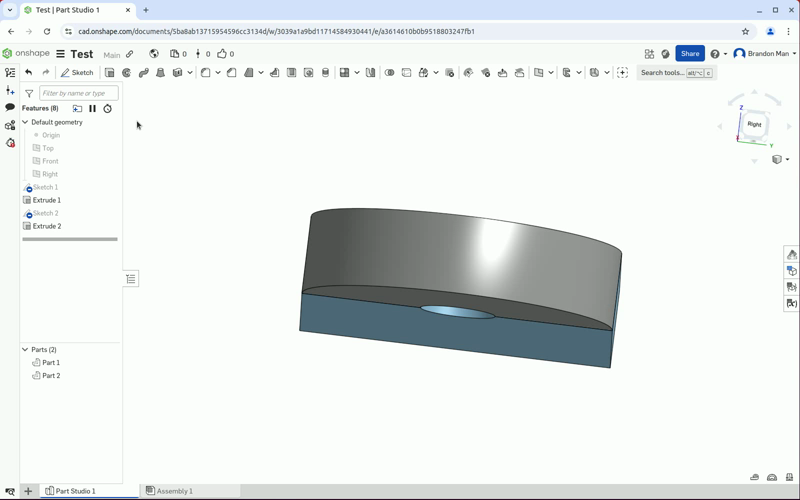
key(right, 3)
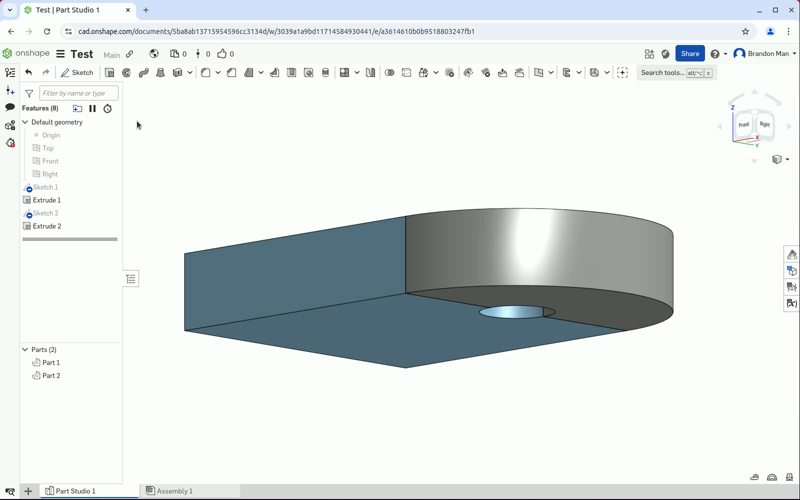
key(down, 3)
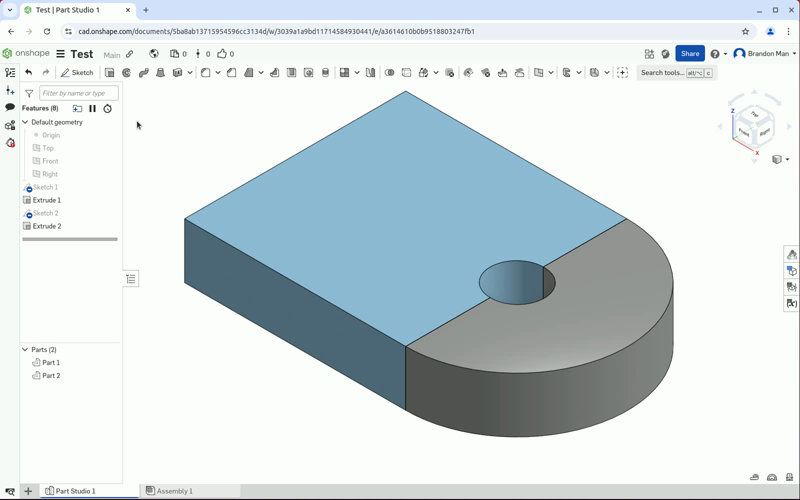
mouse_move(73, 189)
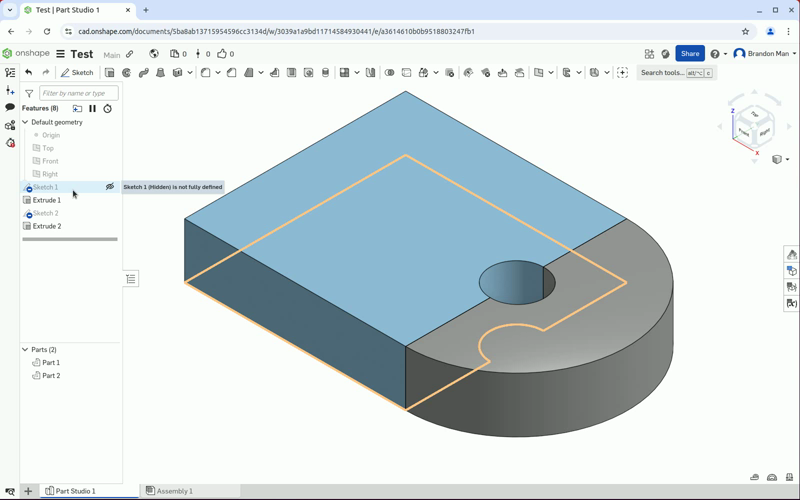
click(73, 189)